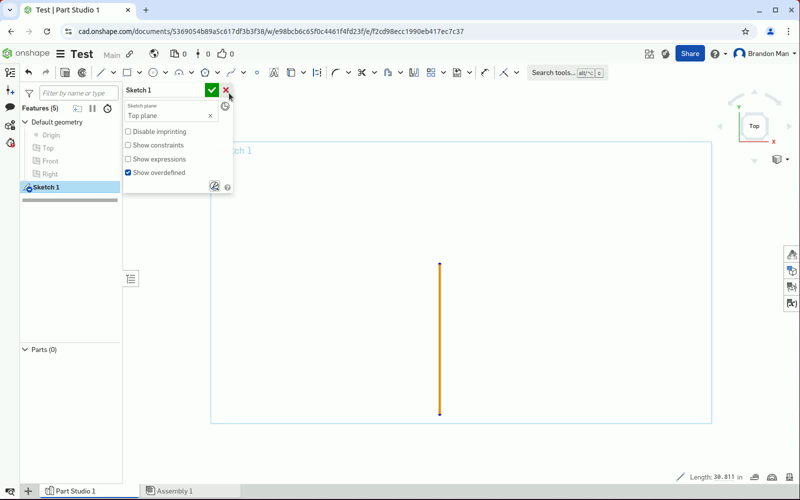
key(shift+h)
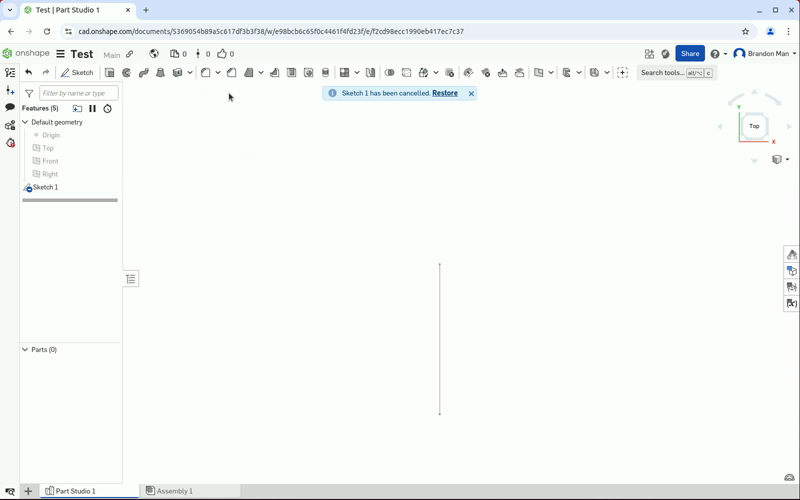
key(shift+s)
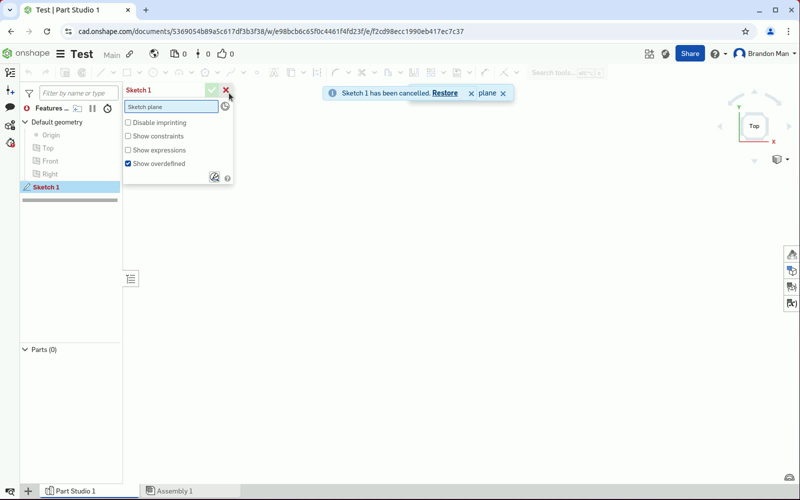
mouse_move(73, 150)
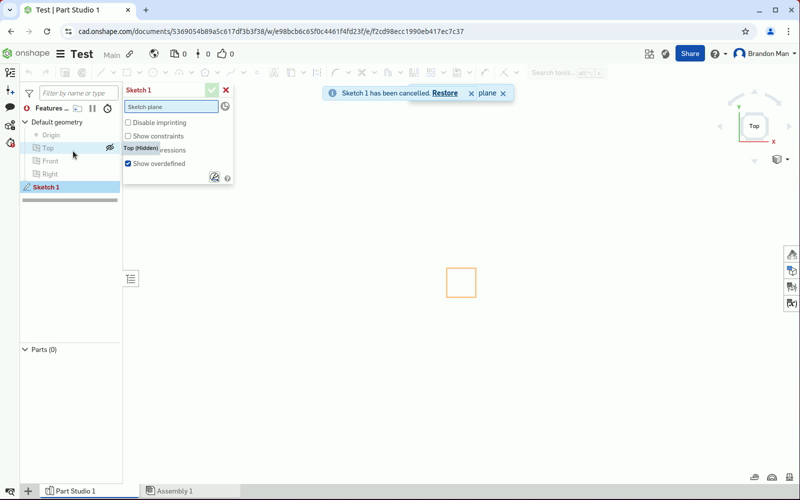
click(73, 150)
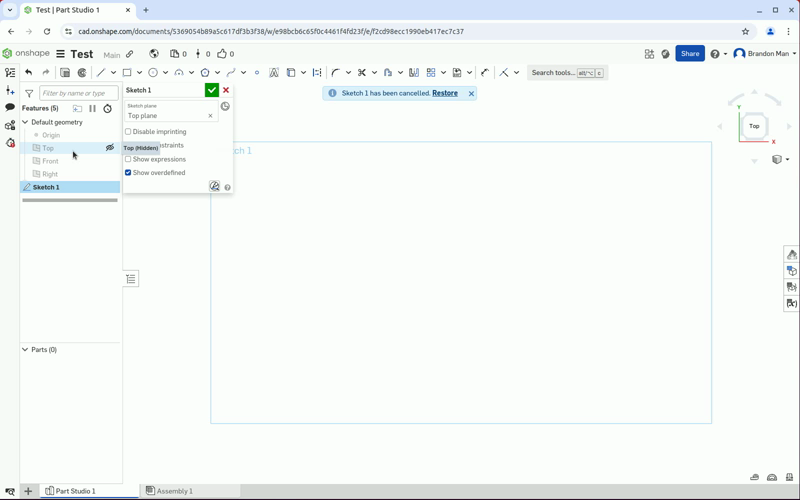
mouse_move(73, 352)
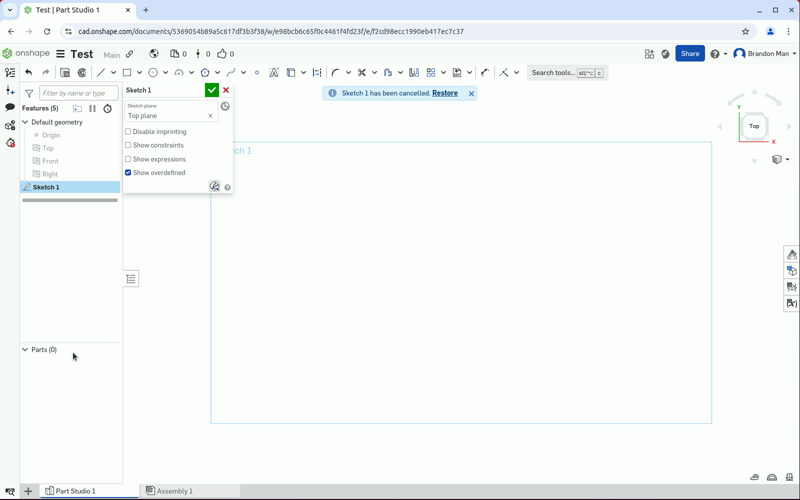
key(y)
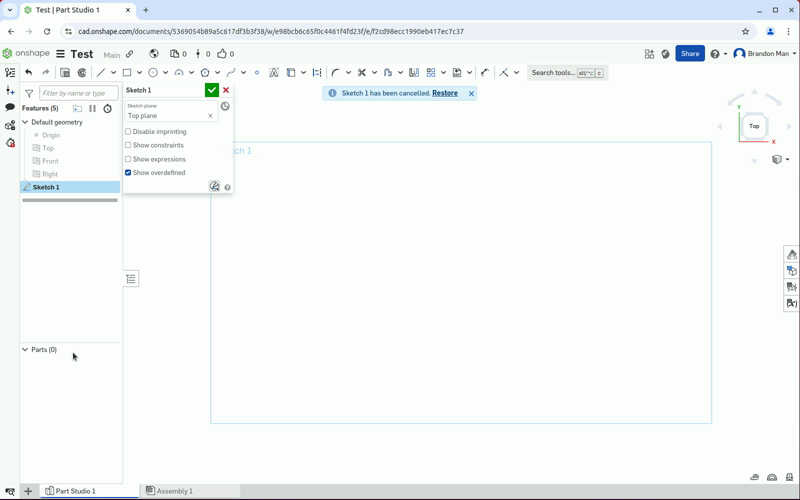
key(c)
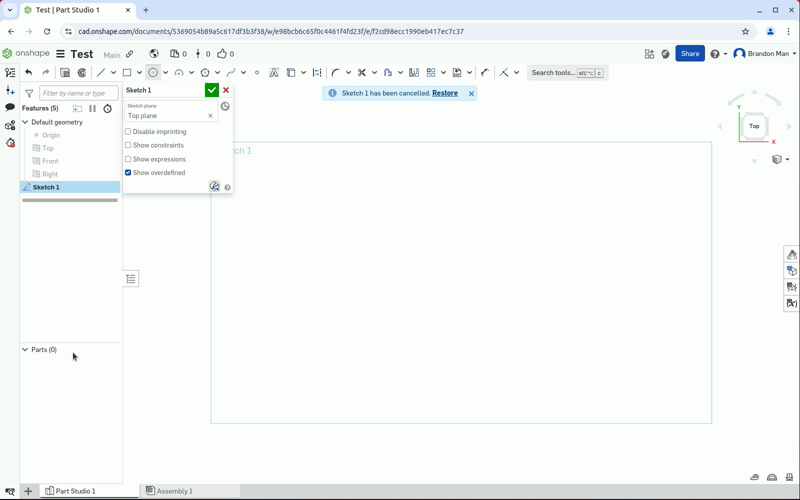
key_down(shift)
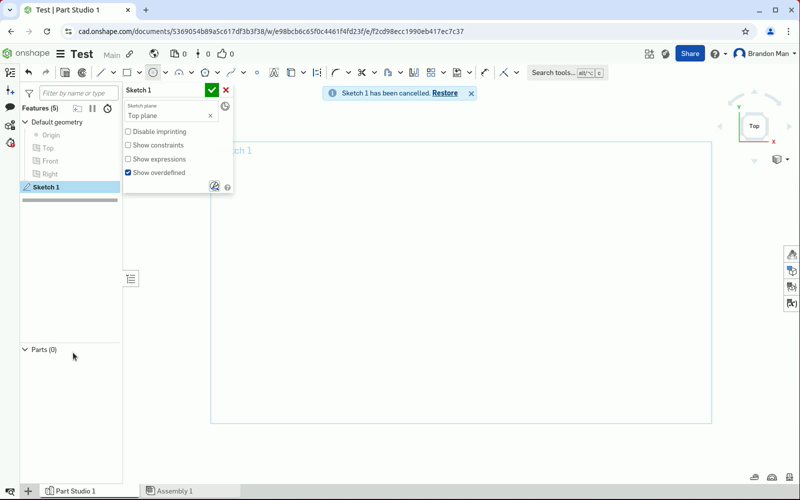
mouse_move(460, 282)
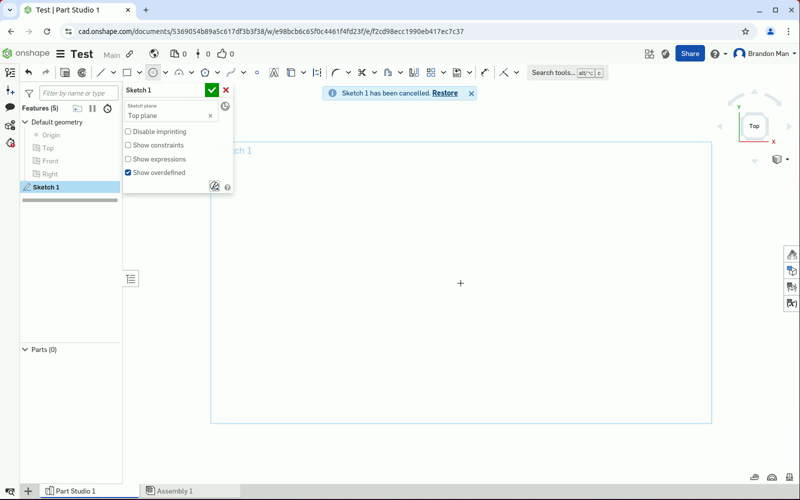
click(460, 282)
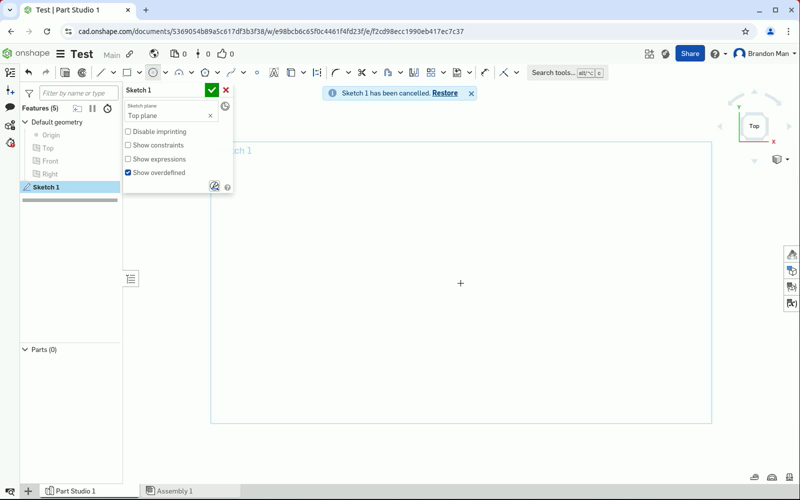
key_up(shift)
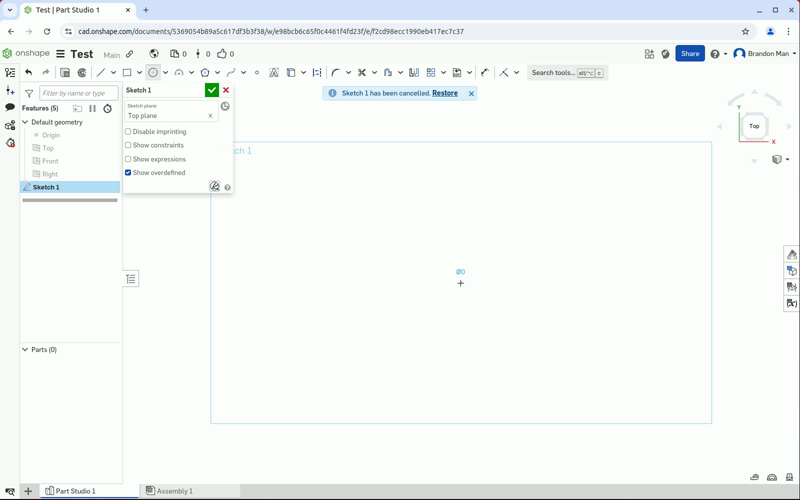
mouse_move(489, 282)
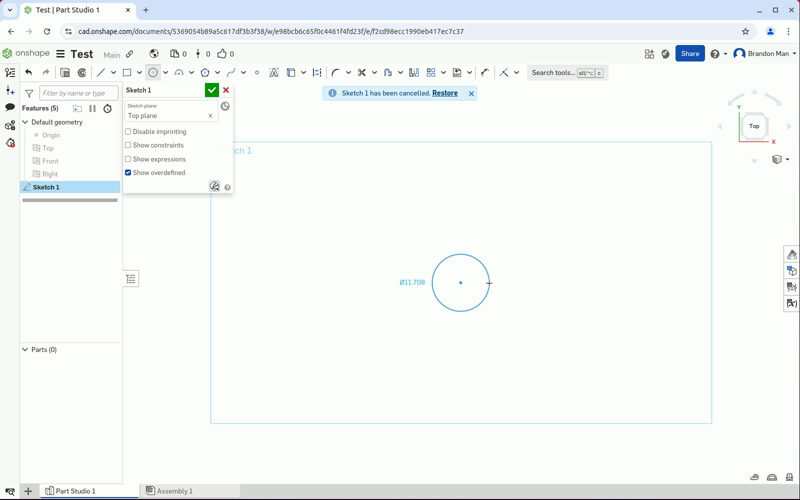
click(489, 282)
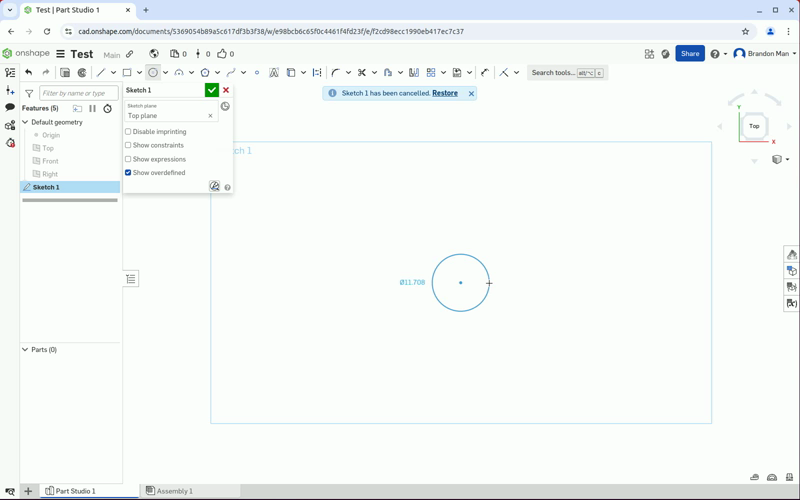
key(esc)
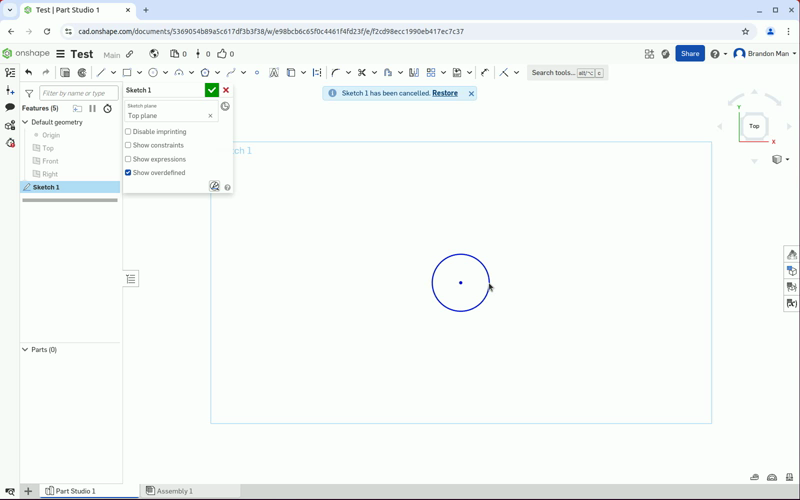
mouse_move(473, 287)
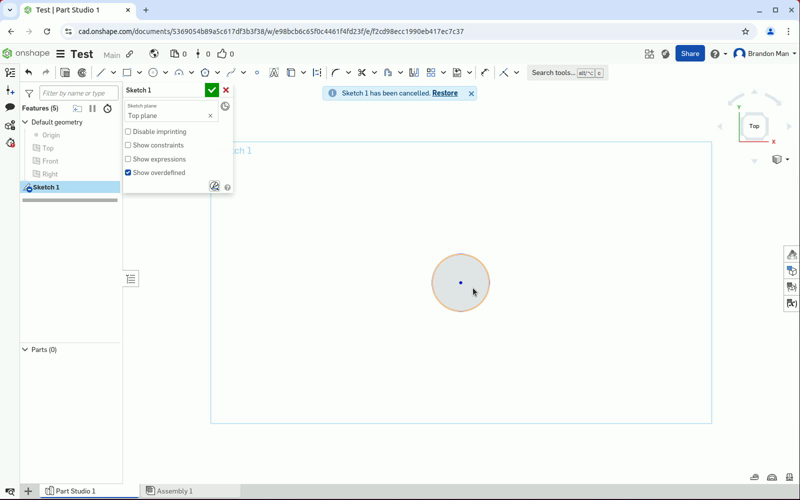
click(473, 287)
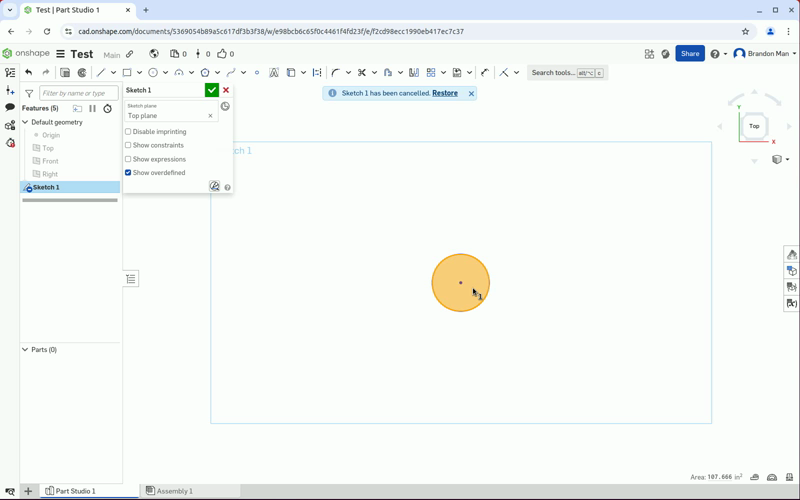
mouse_move(73, 352)
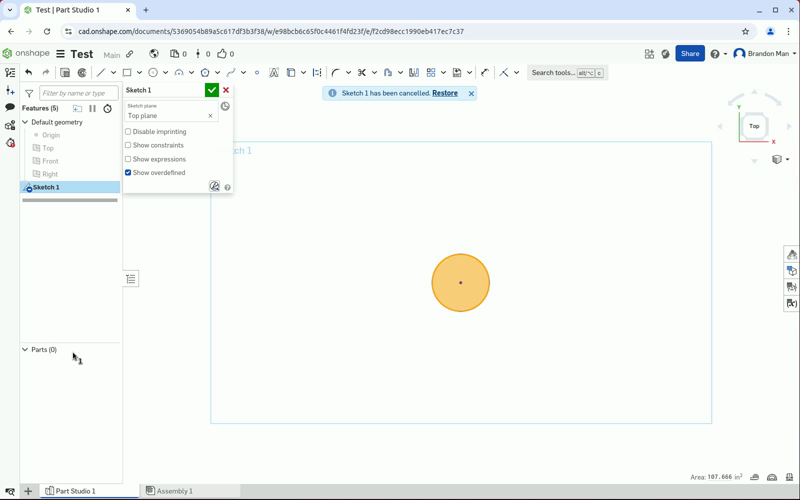
key(shift+y)
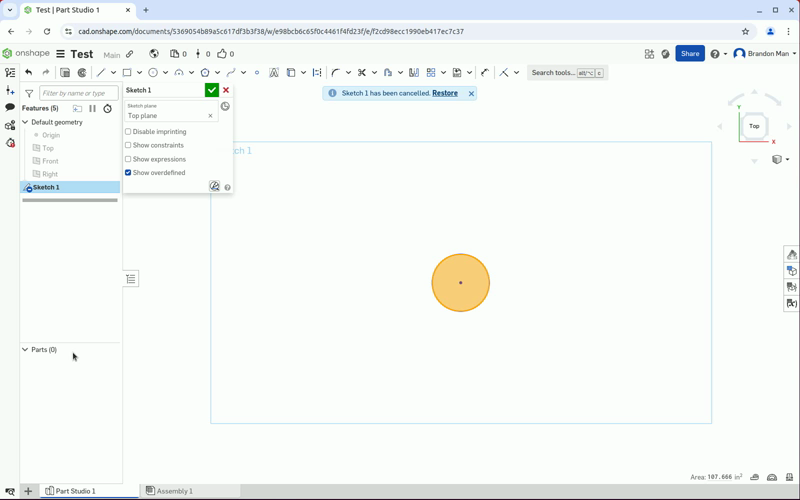
key(shift+e)
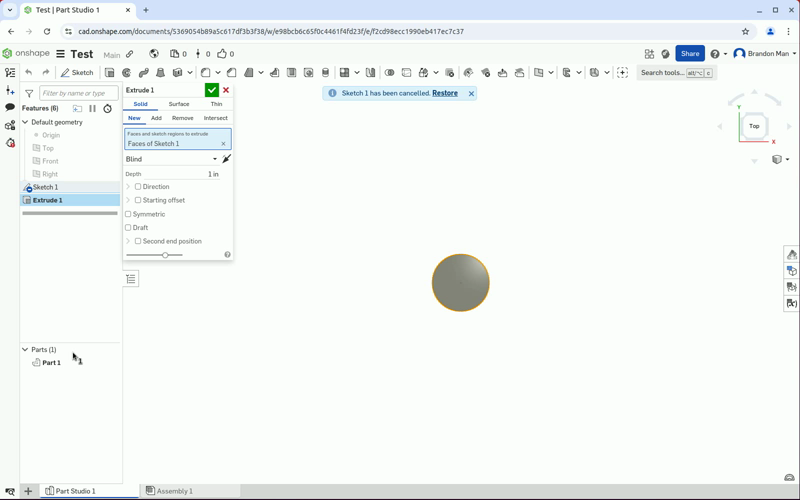
mouse_move(143, 106)
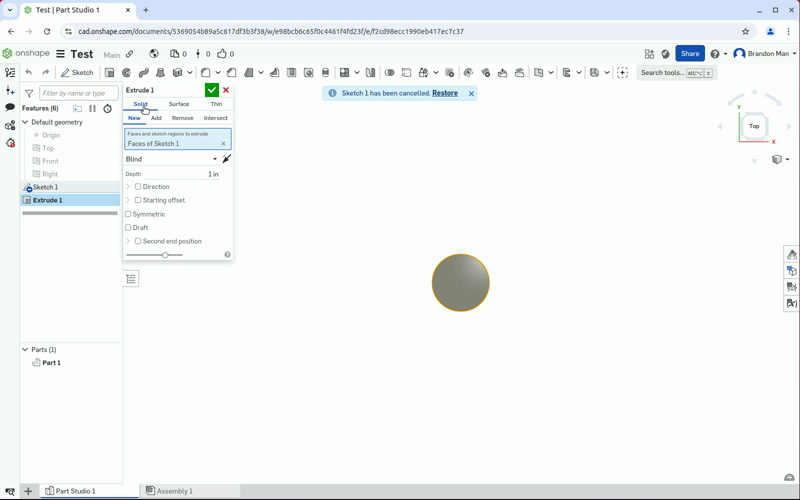
click(143, 106)
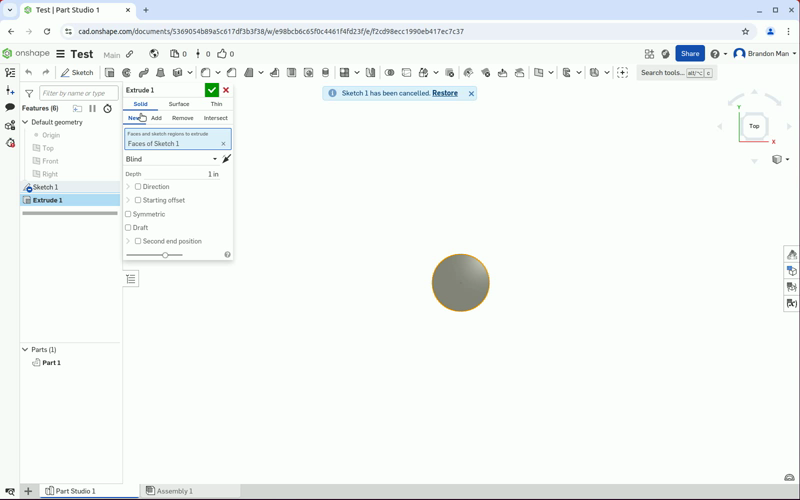
mouse_move(137, 120)
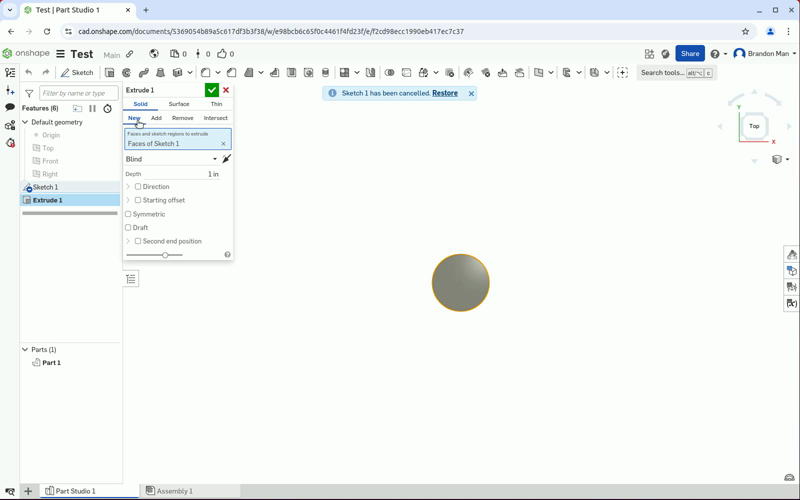
click(137, 120)
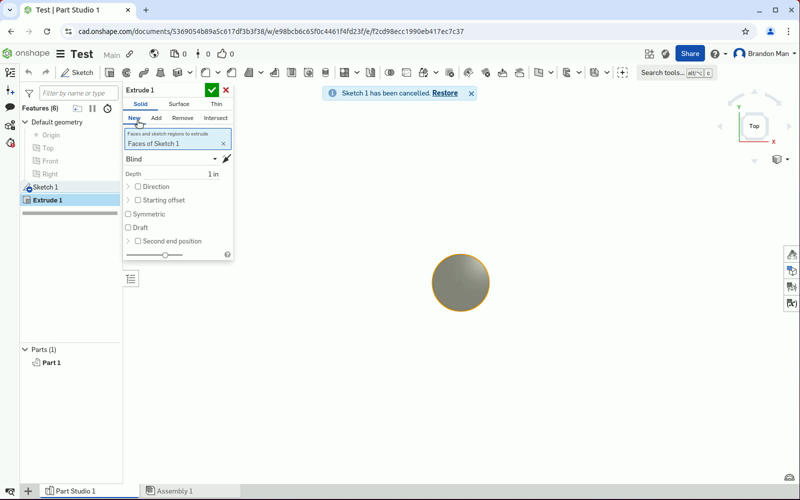
key(tab, 4)
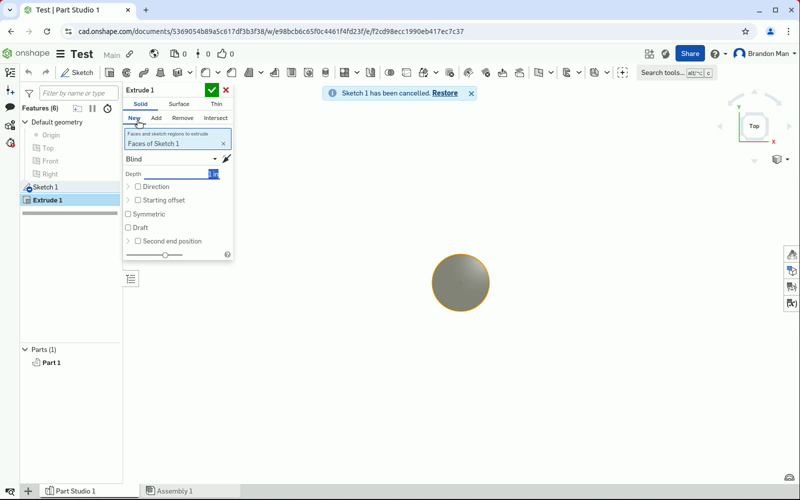
text(1.444)
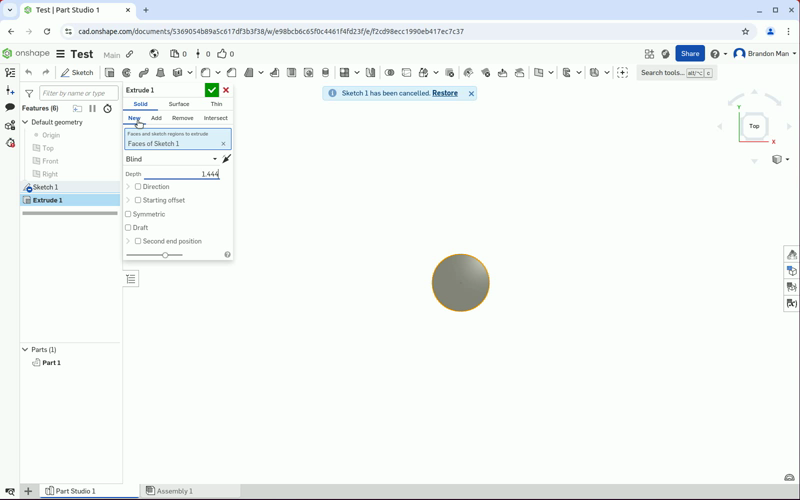
key(enter)
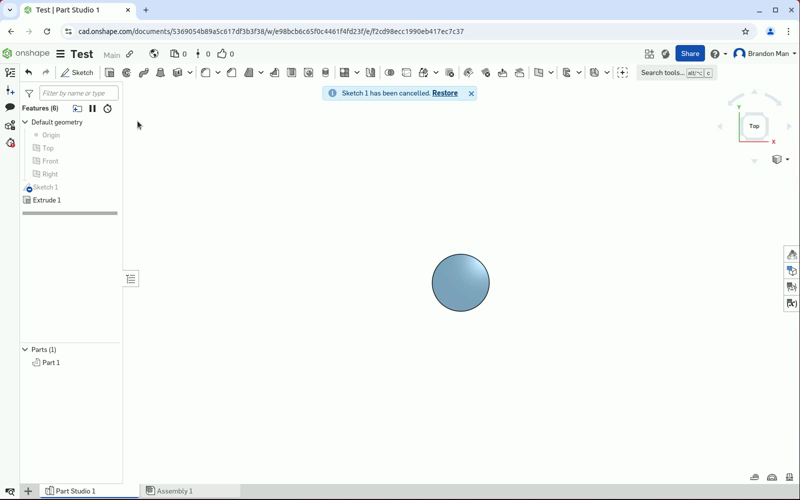
key(shift+h)
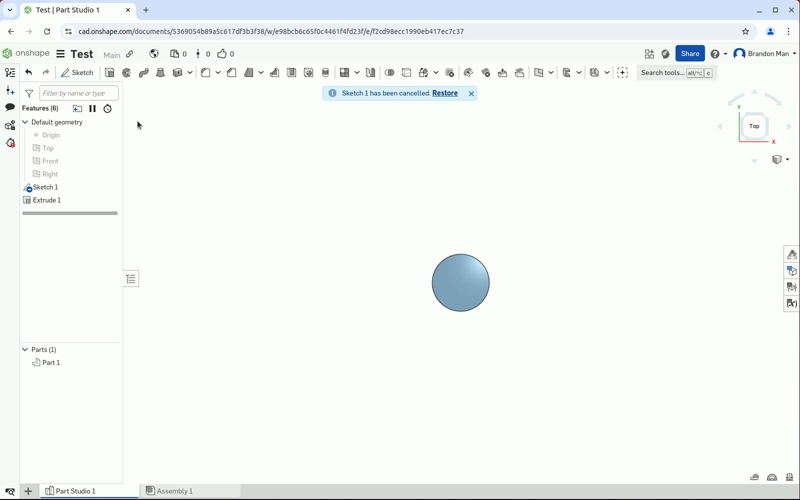
key(shift+h)
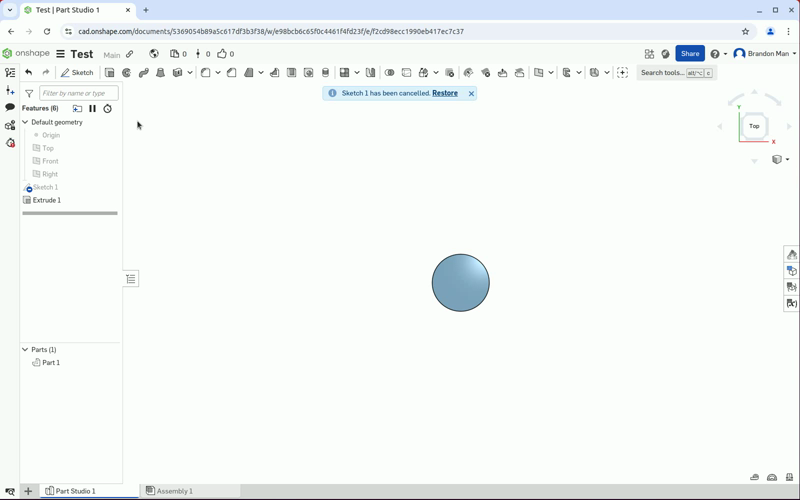
mouse_move(73, 189)
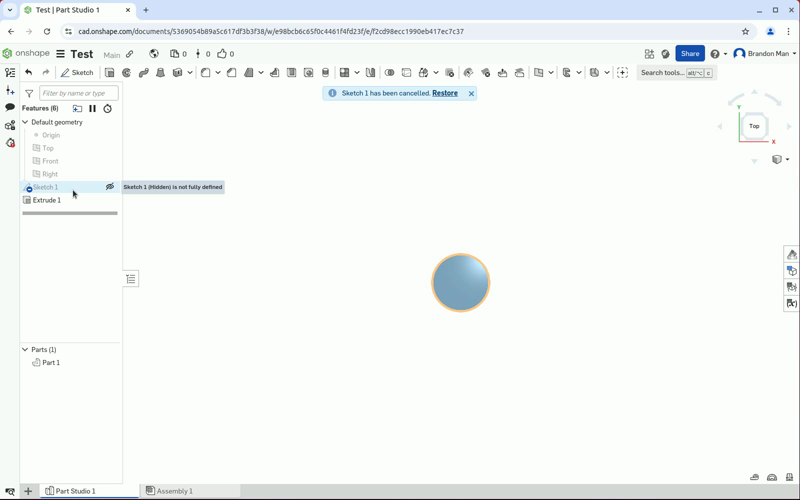
click(73, 189)
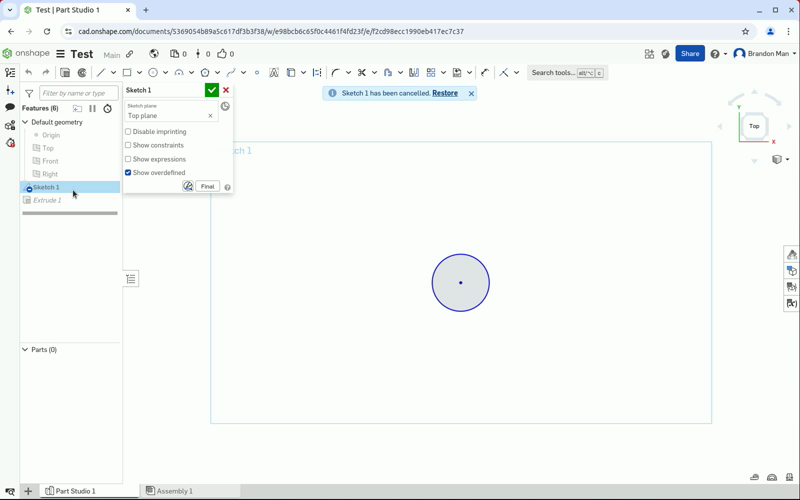
mouse_move(229, 92)
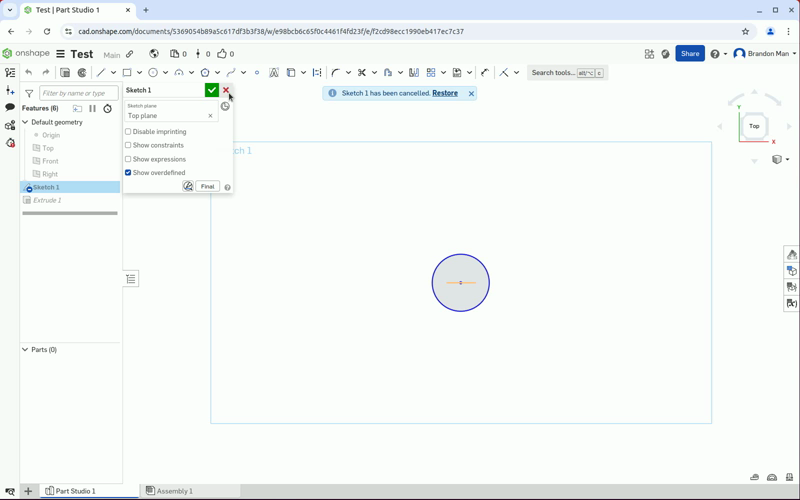
click(229, 92)
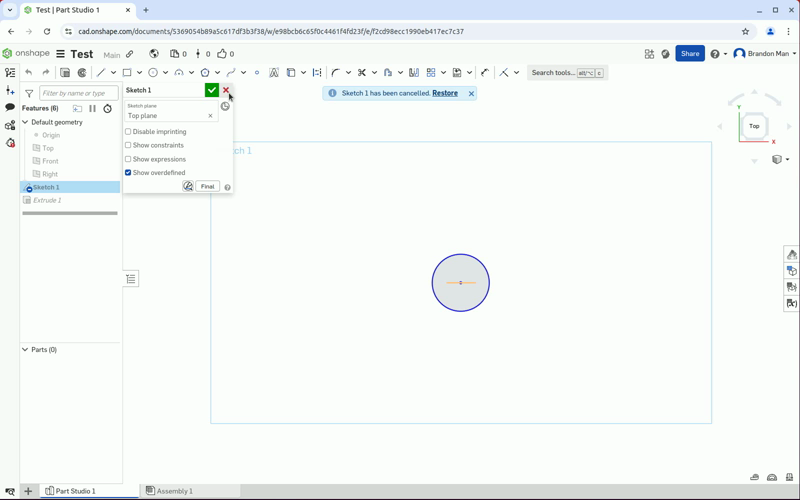
key(shift+s)
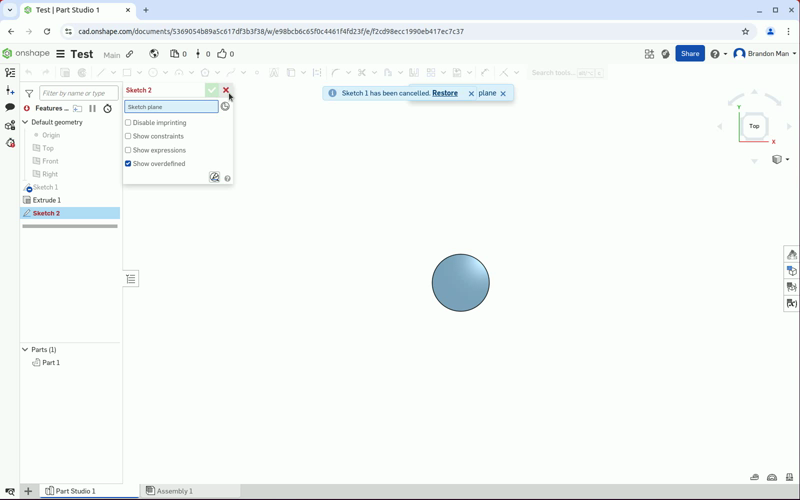
mouse_move(73, 150)
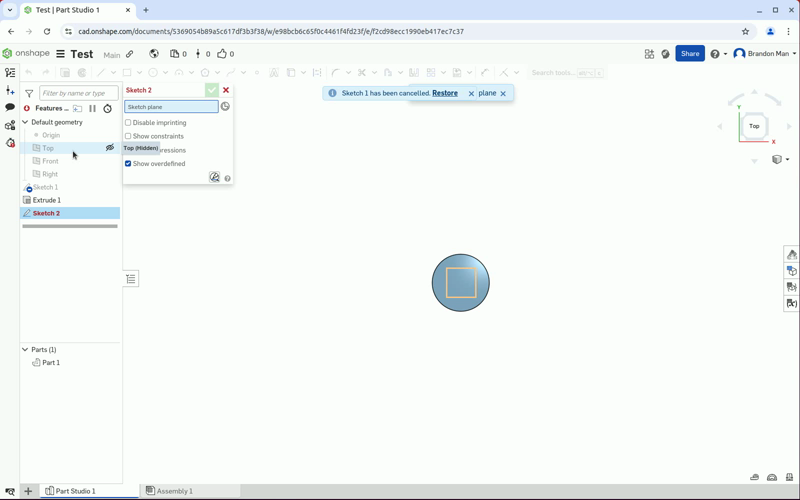
click(73, 150)
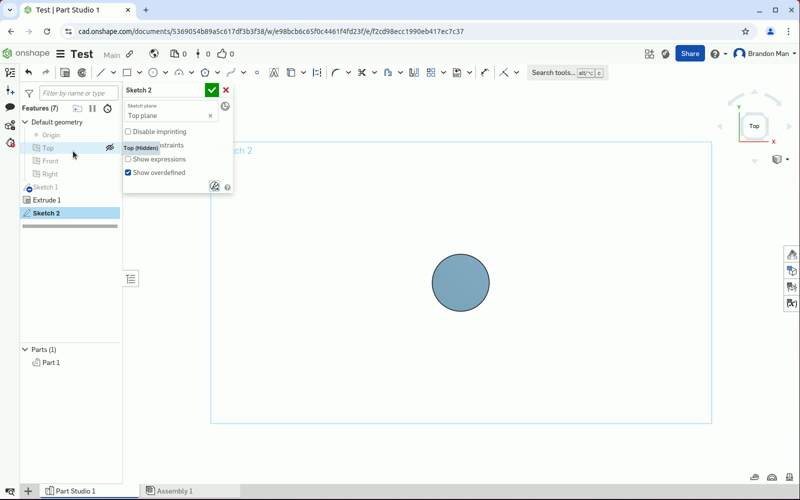
mouse_move(73, 352)
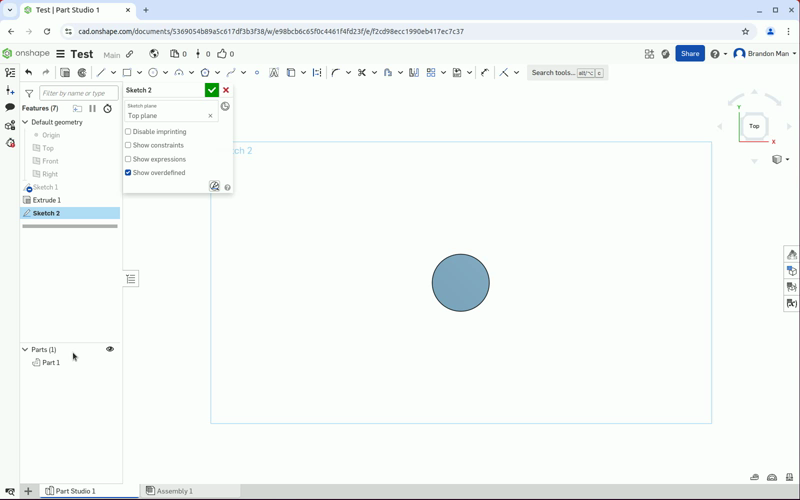
key(y)
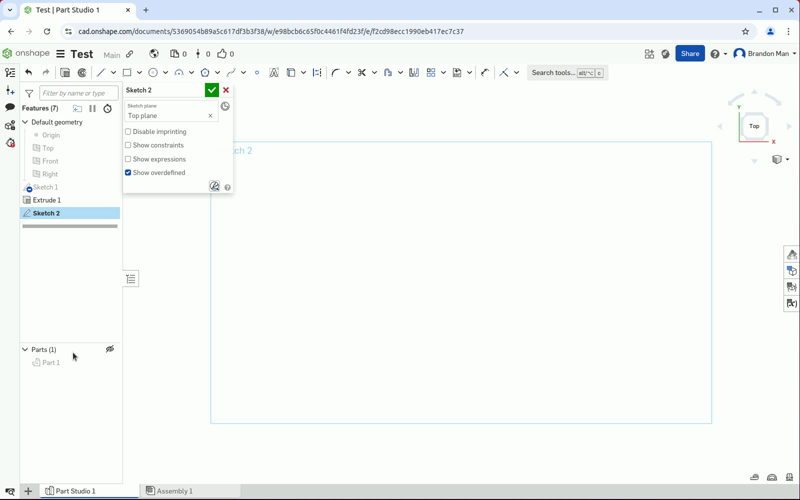
key(c)
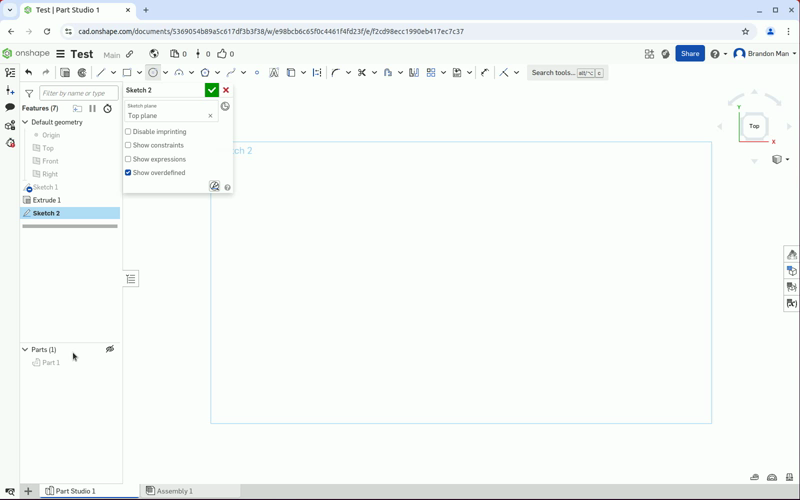
key_down(shift)
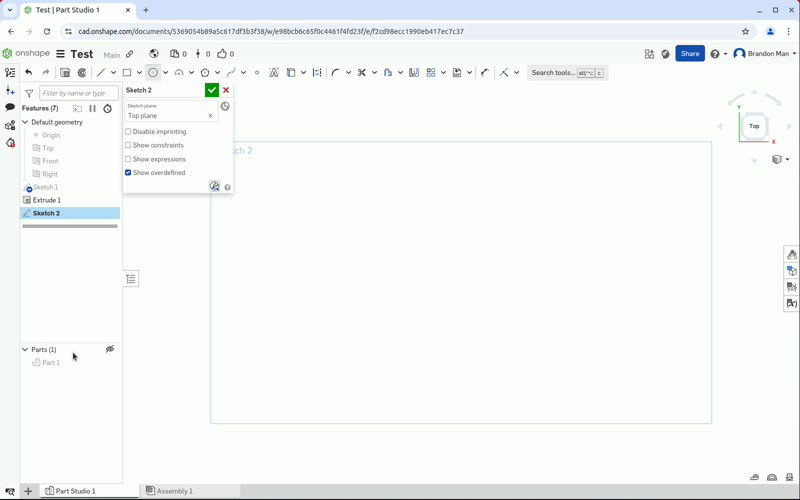
mouse_move(546, 282)
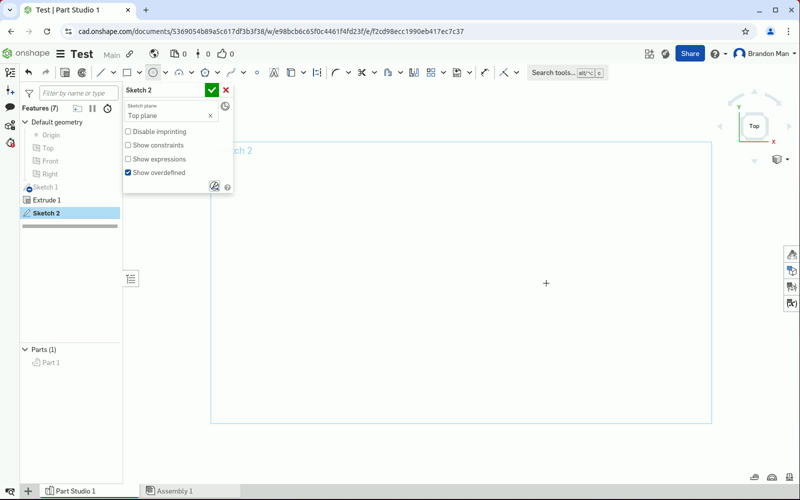
click(546, 282)
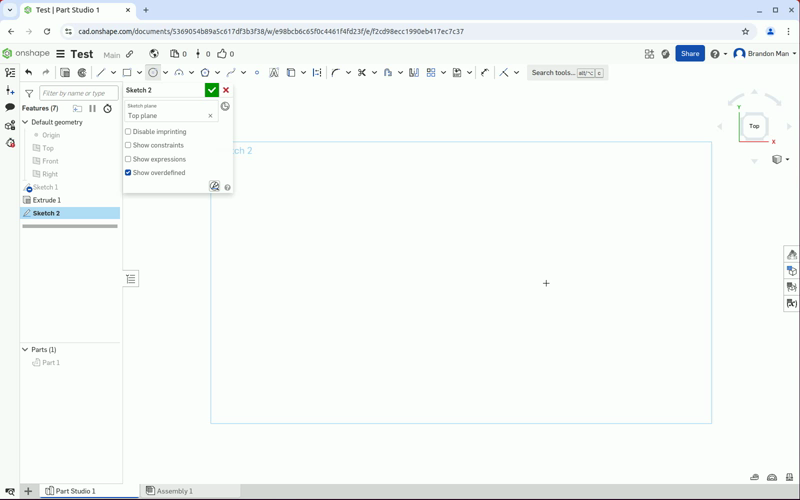
key_up(shift)
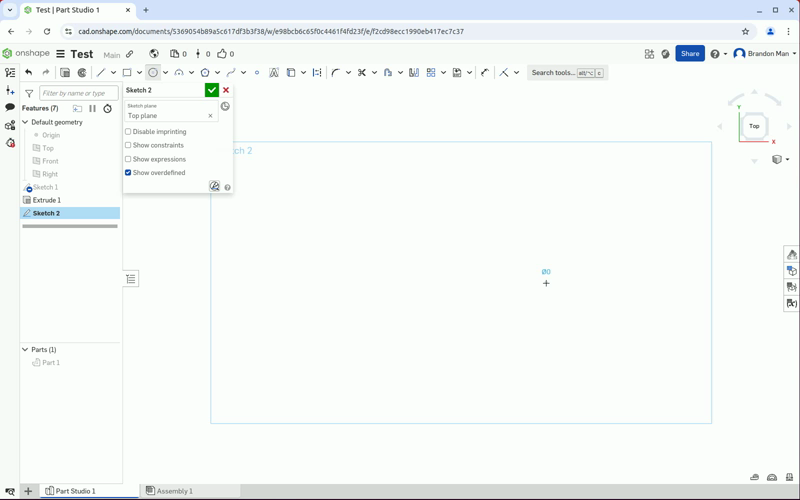
mouse_move(573, 282)
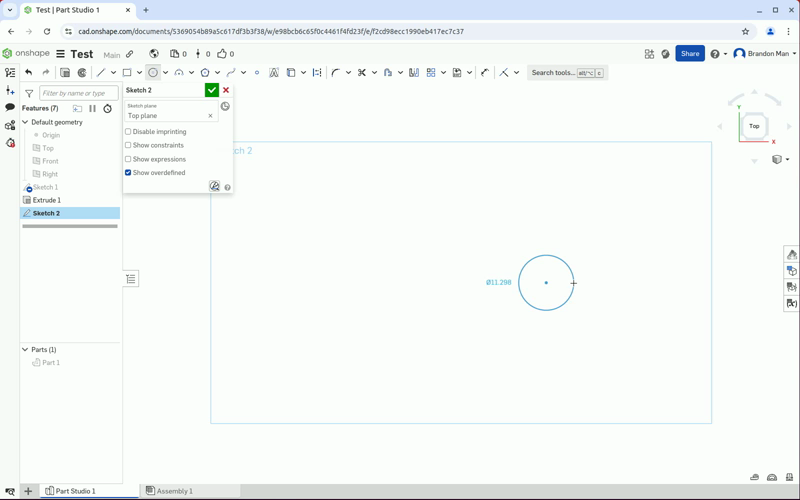
click(573, 282)
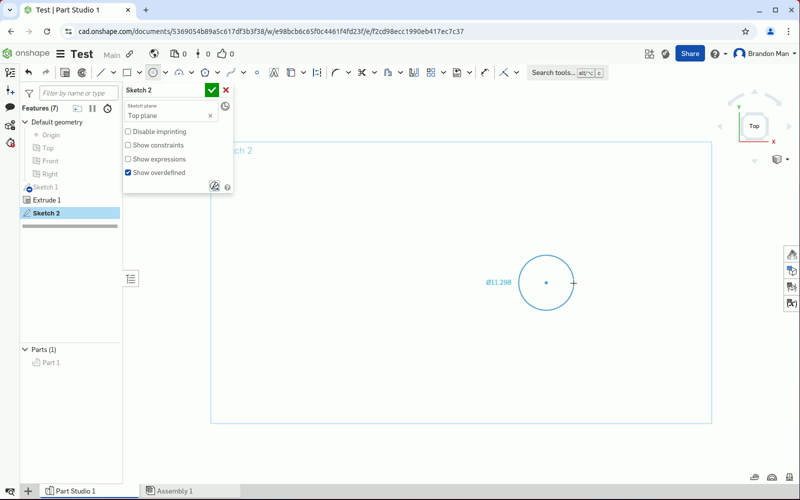
key(esc)
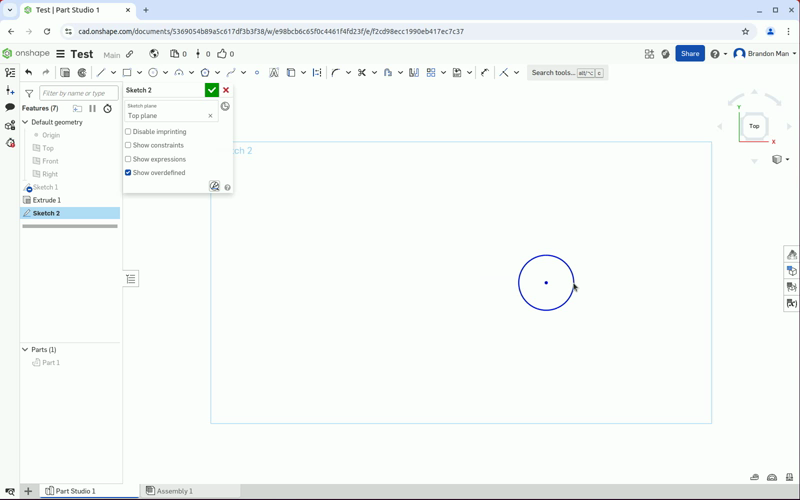
mouse_move(523, 289)
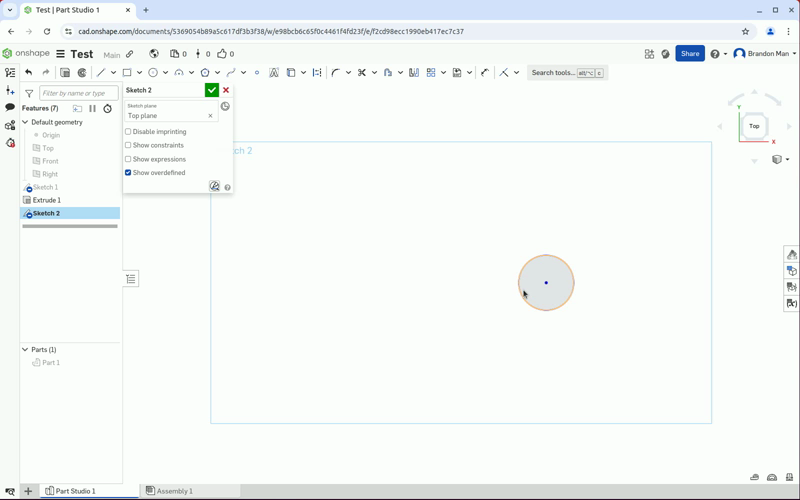
click(523, 289)
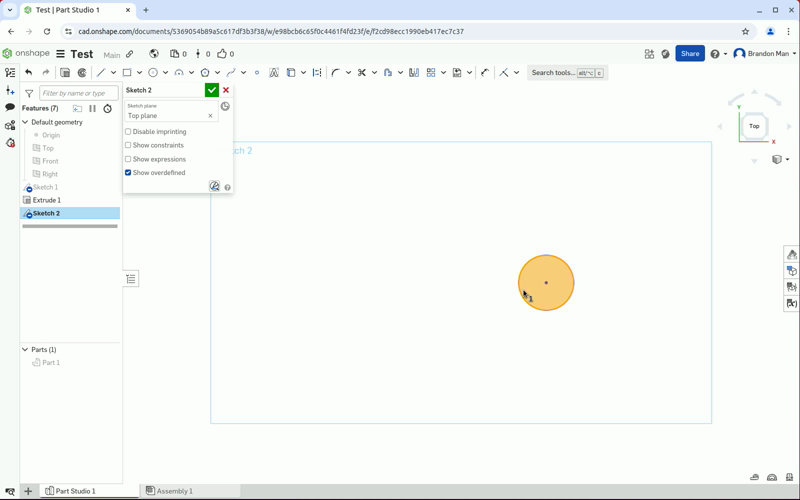
mouse_move(73, 352)
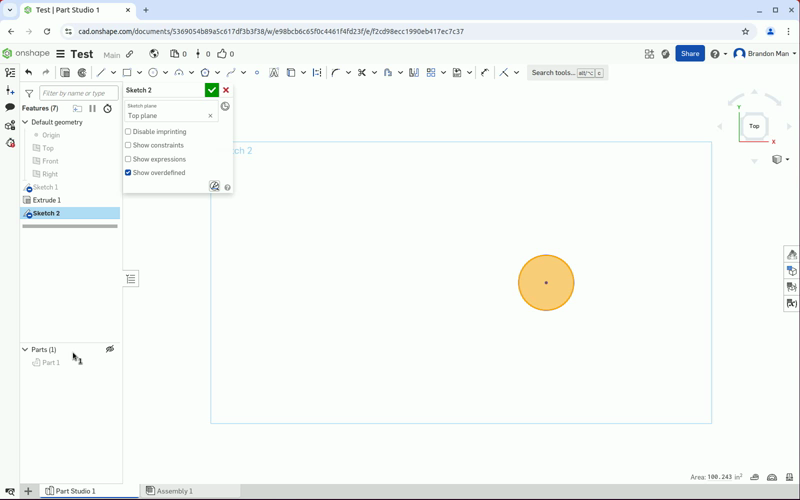
key(shift+y)
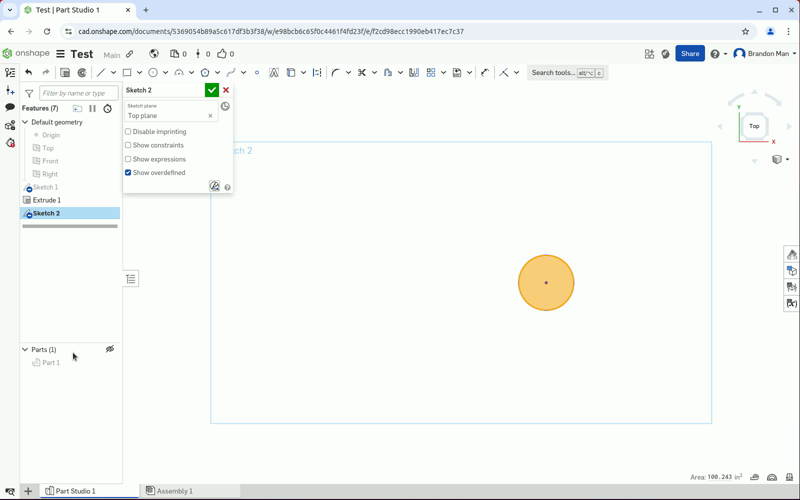
key(shift+e)
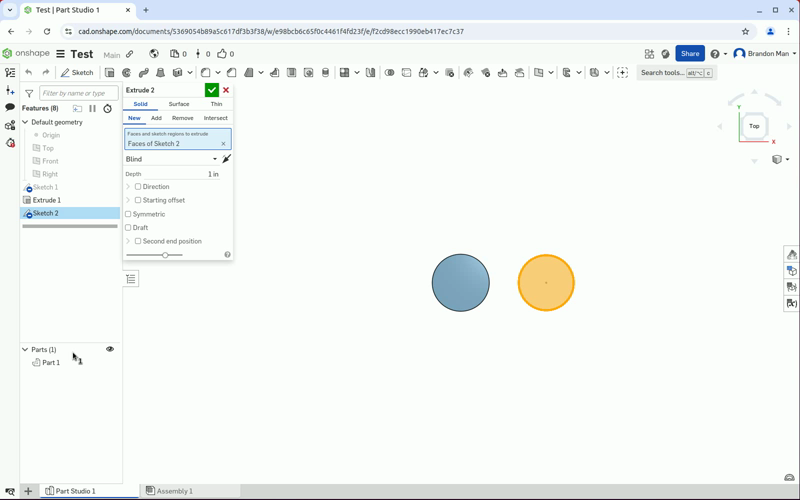
mouse_move(143, 106)
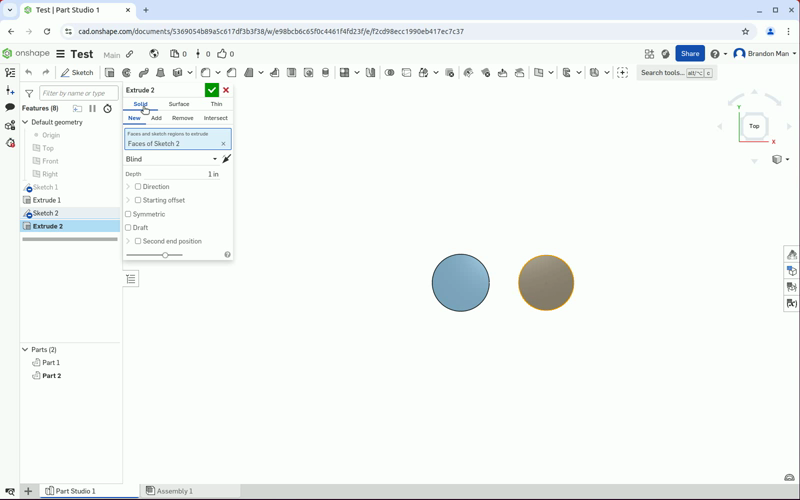
click(143, 106)
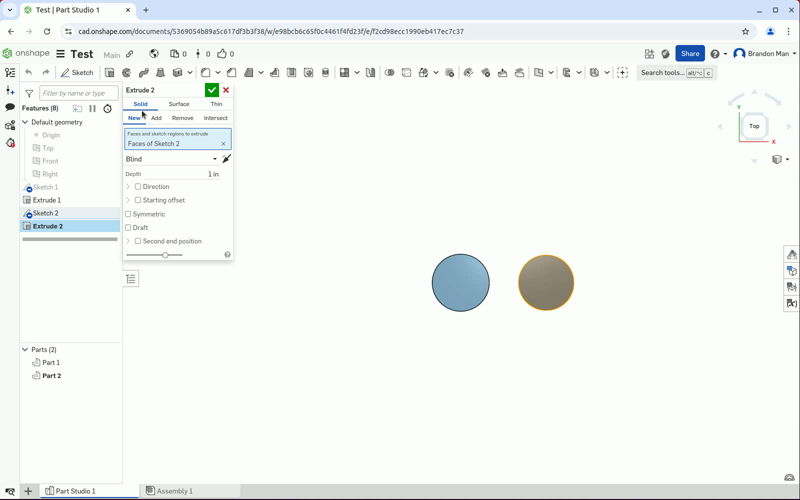
mouse_move(137, 120)
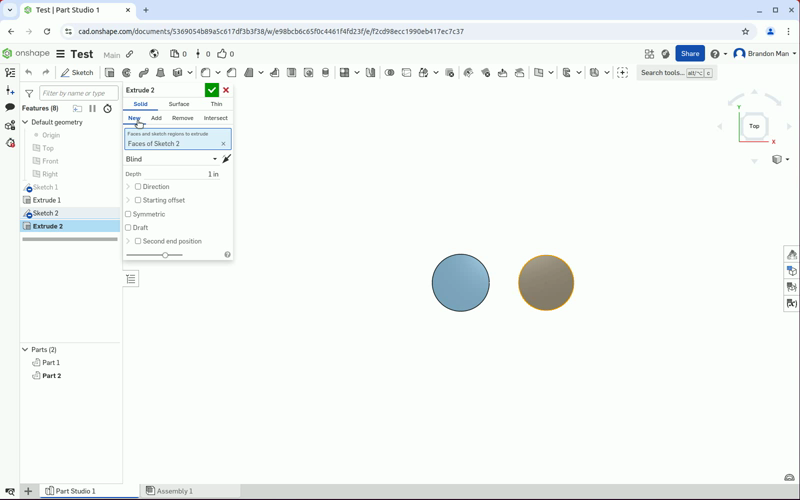
click(137, 120)
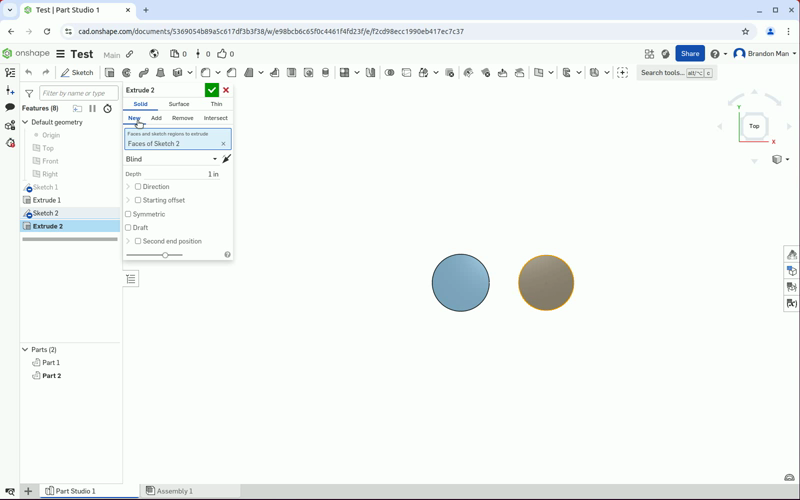
key(tab, 4)
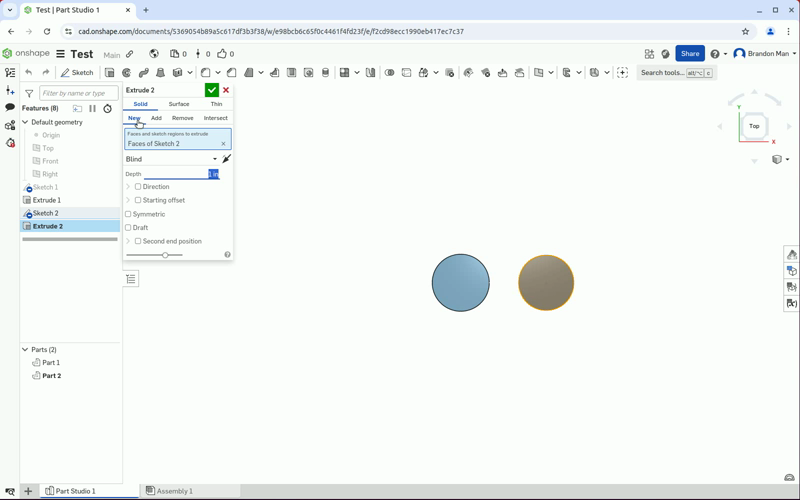
text(1.444)
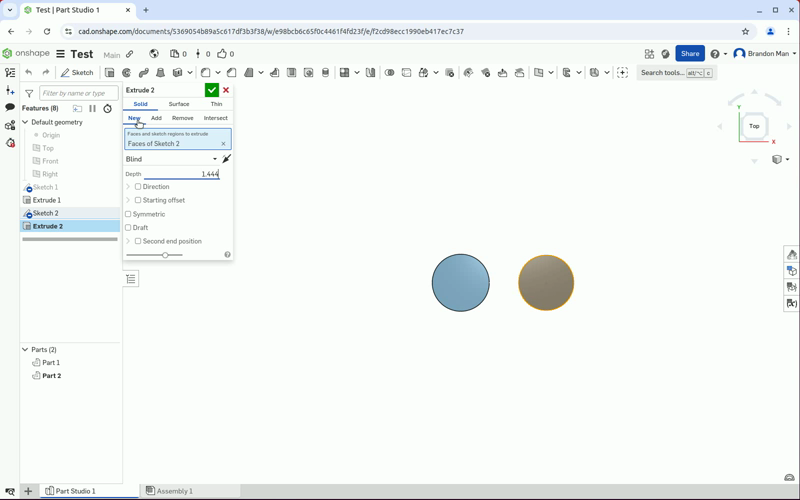
key(enter)
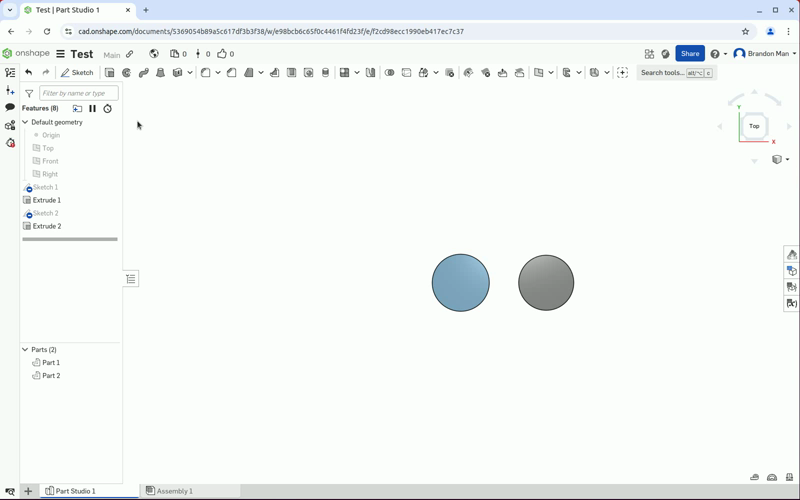
key(shift+h)
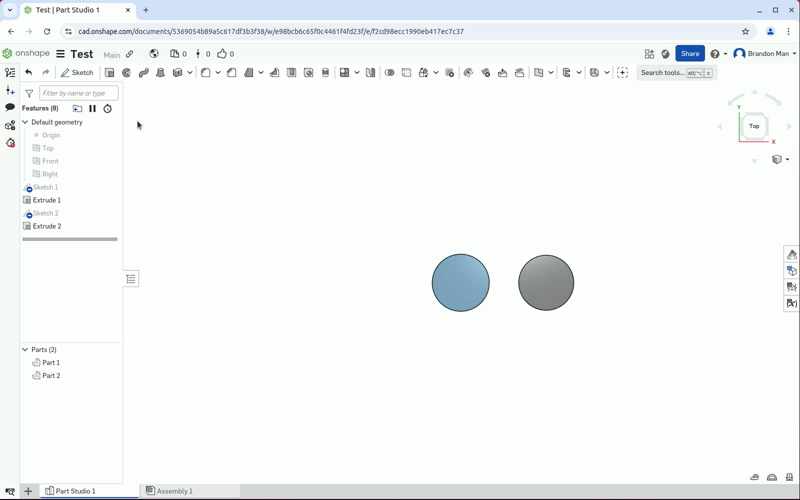
key(shift+h)
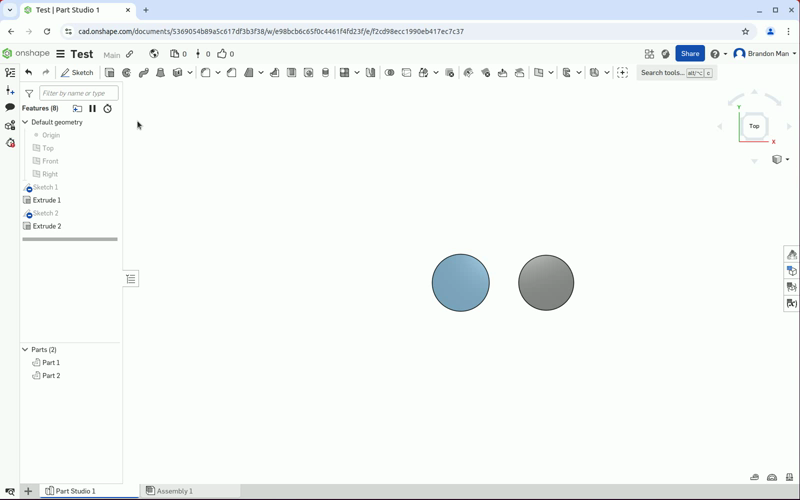
mouse_move(73, 189)
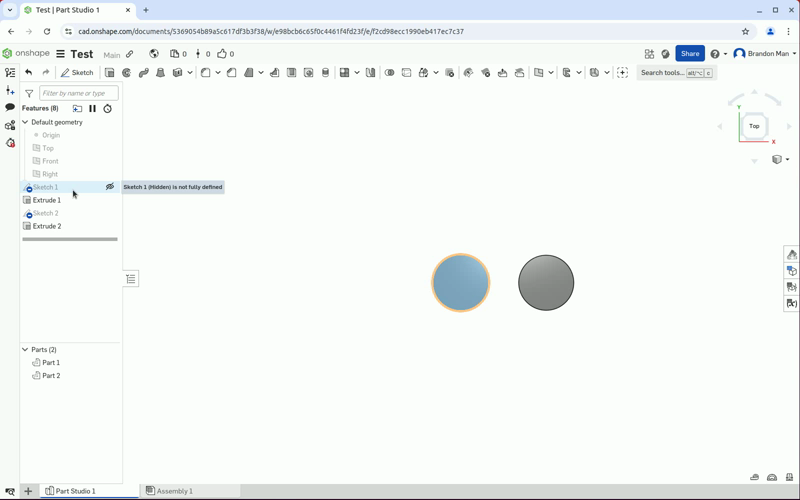
click(73, 189)
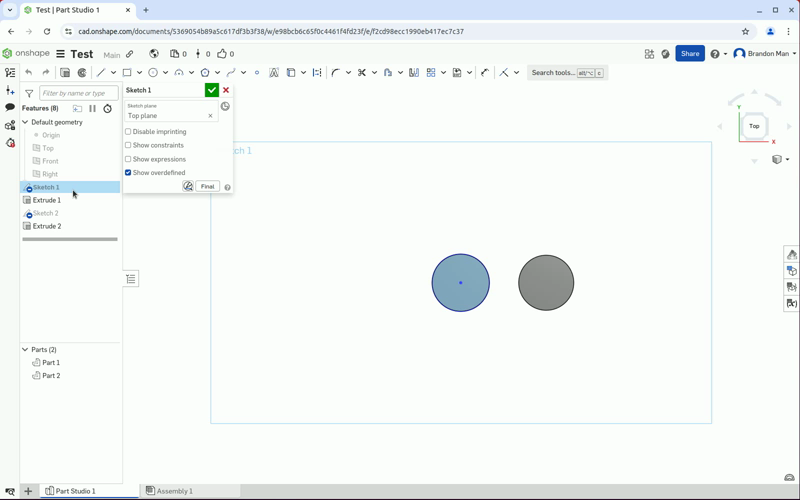
mouse_move(229, 92)
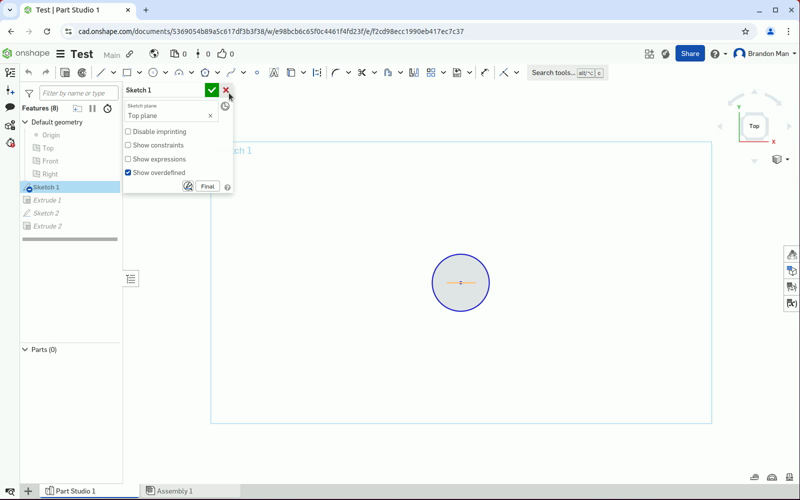
click(229, 92)
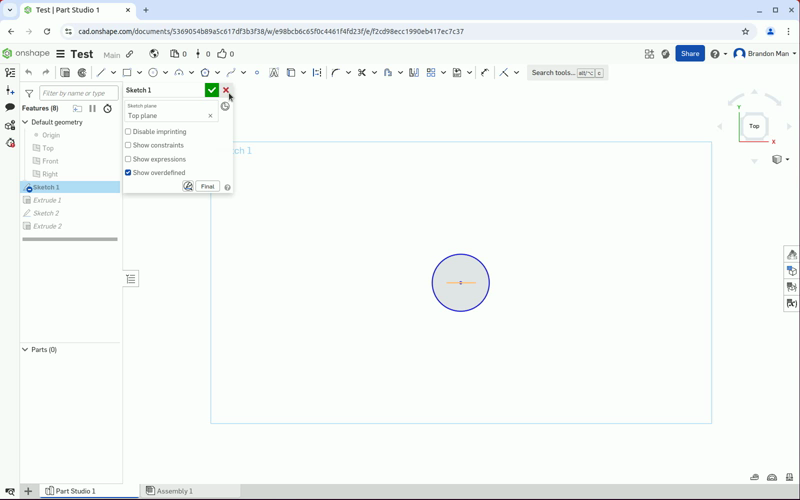
key(shift+s)
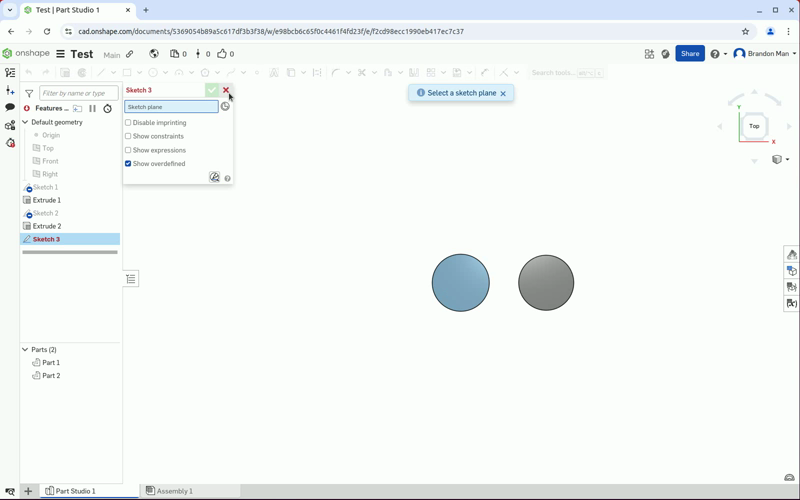
mouse_move(73, 150)
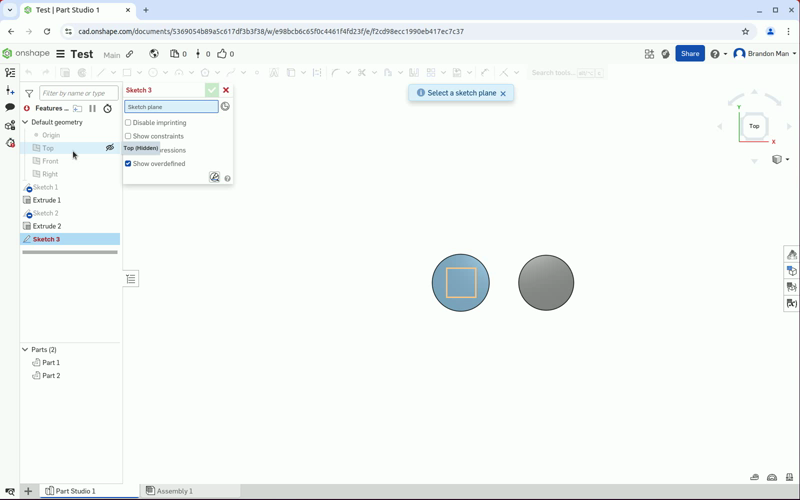
click(73, 150)
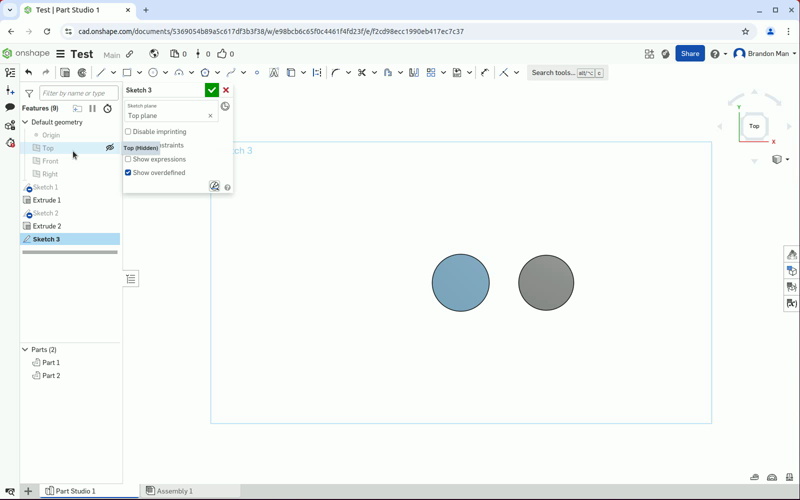
mouse_move(73, 352)
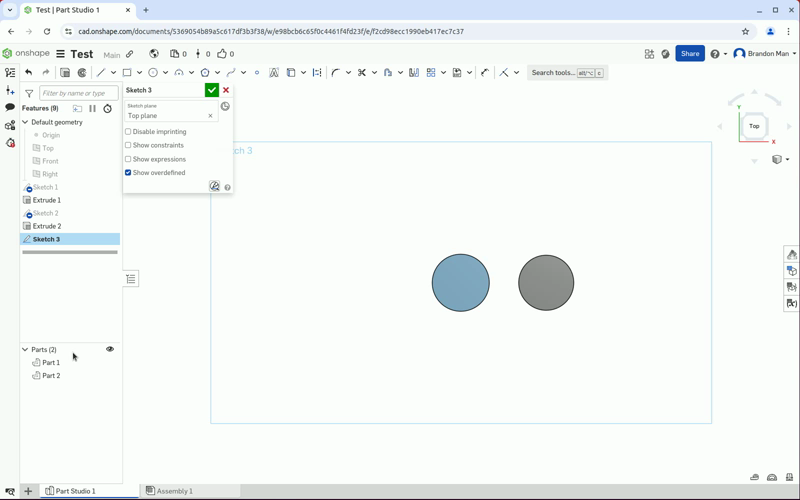
key(y)
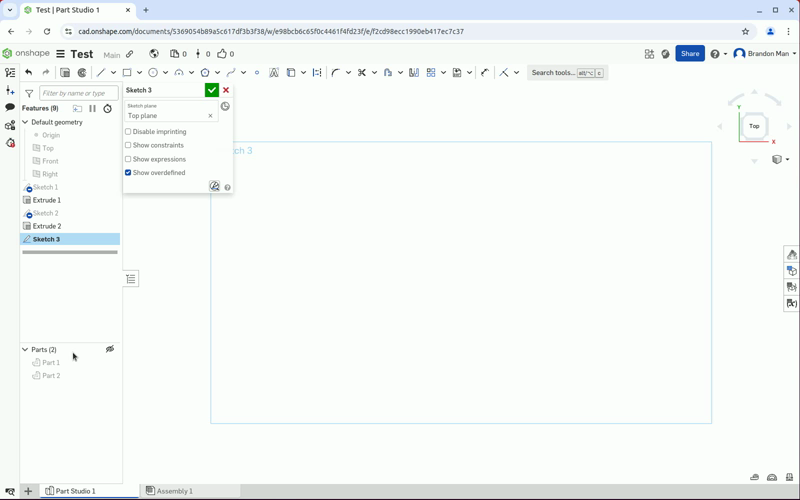
key(c)
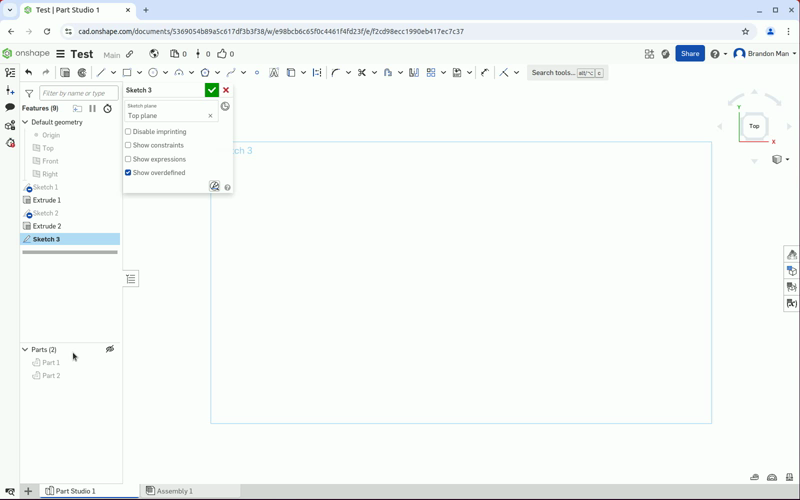
key_down(shift)
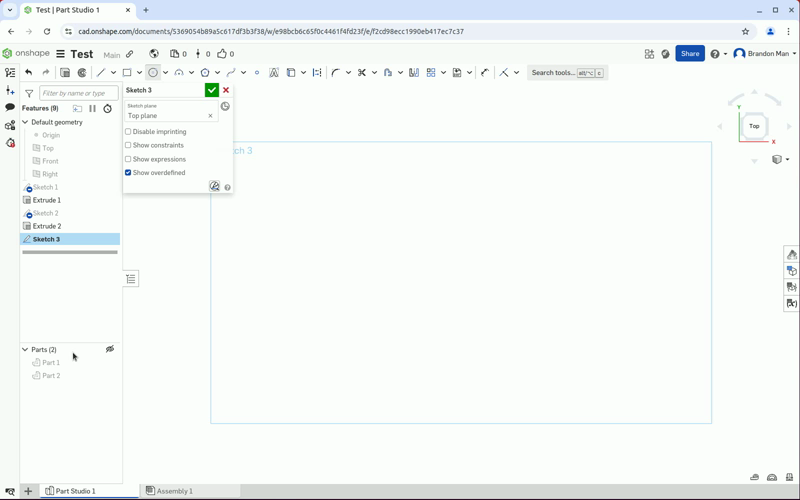
mouse_move(461, 282)
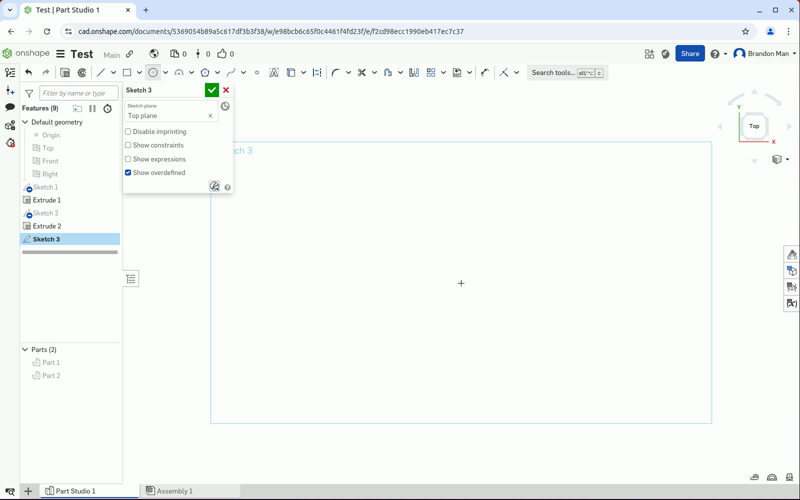
click(461, 282)
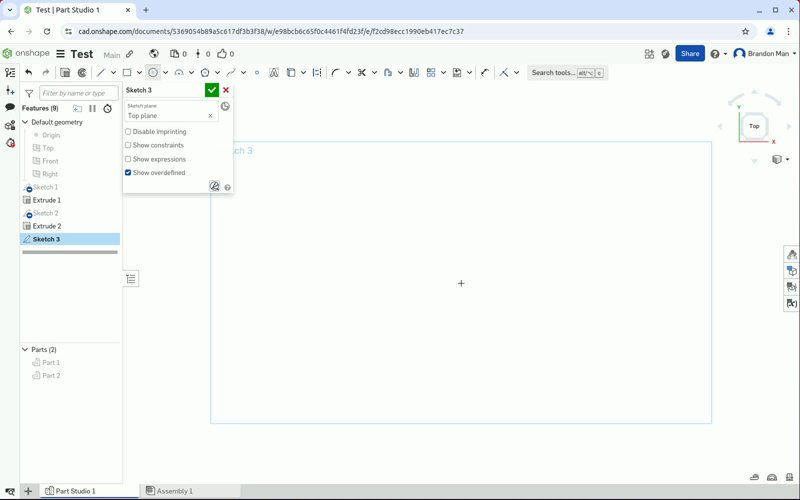
key_up(shift)
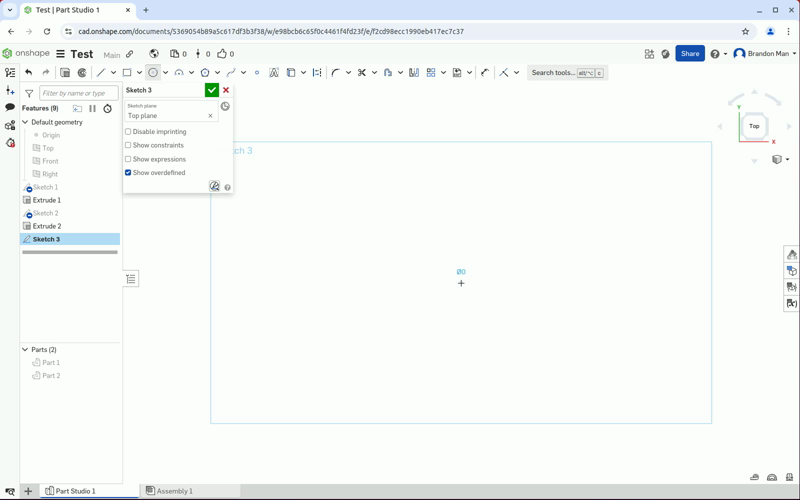
mouse_move(472, 282)
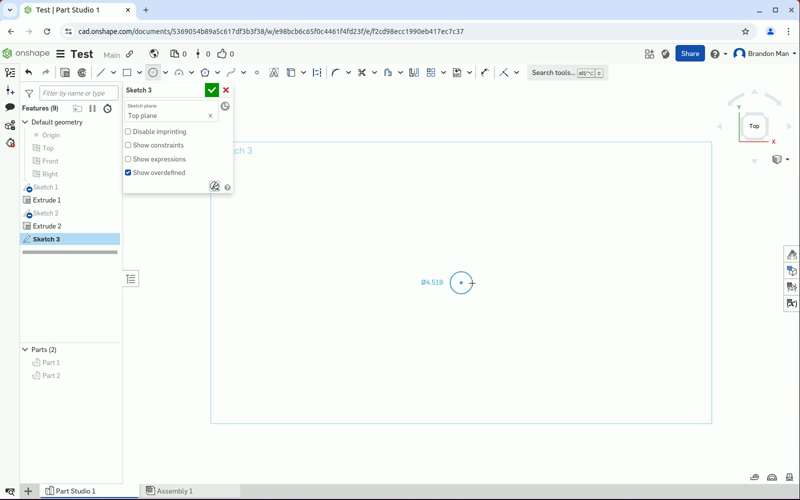
click(472, 282)
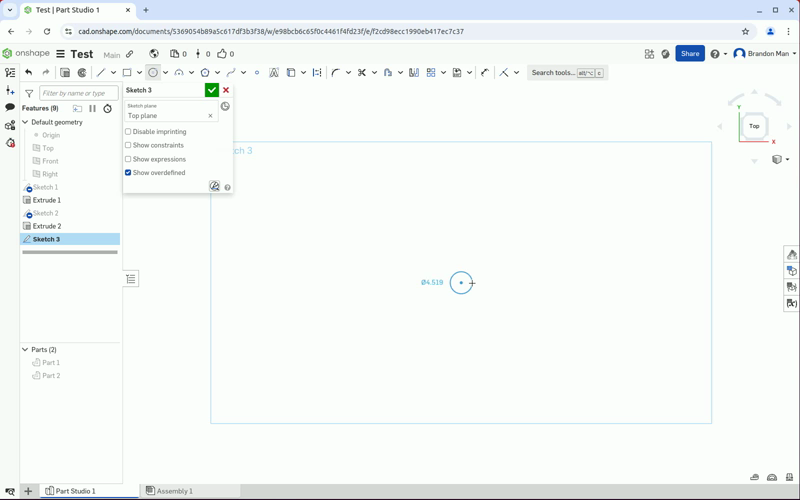
key(esc)
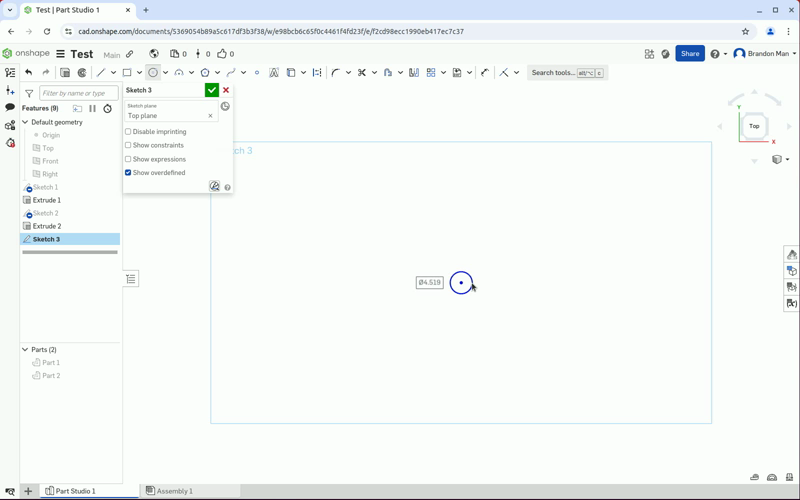
mouse_move(453, 283)
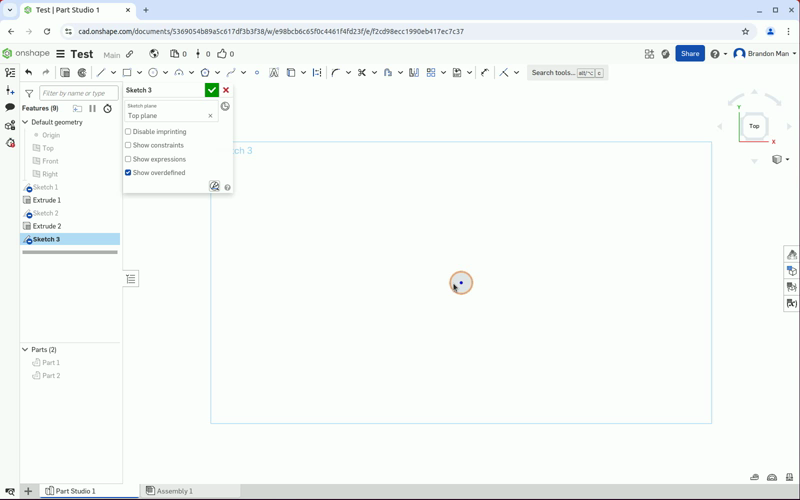
scroll(6)
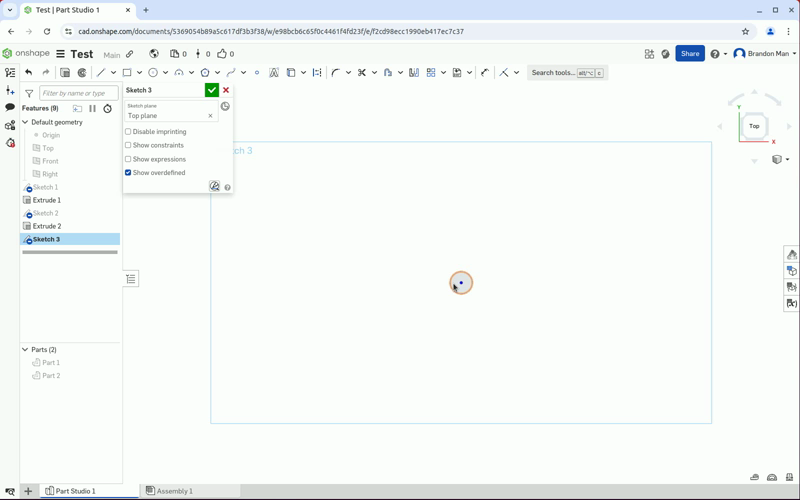
scroll(6)
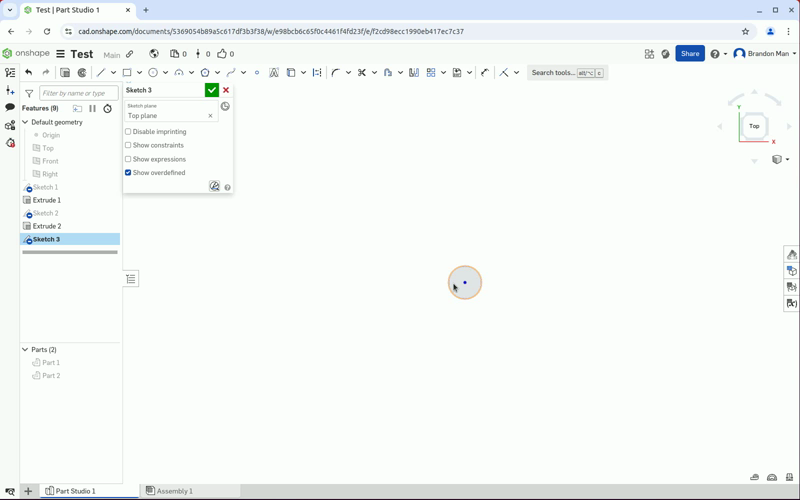
scroll(6)
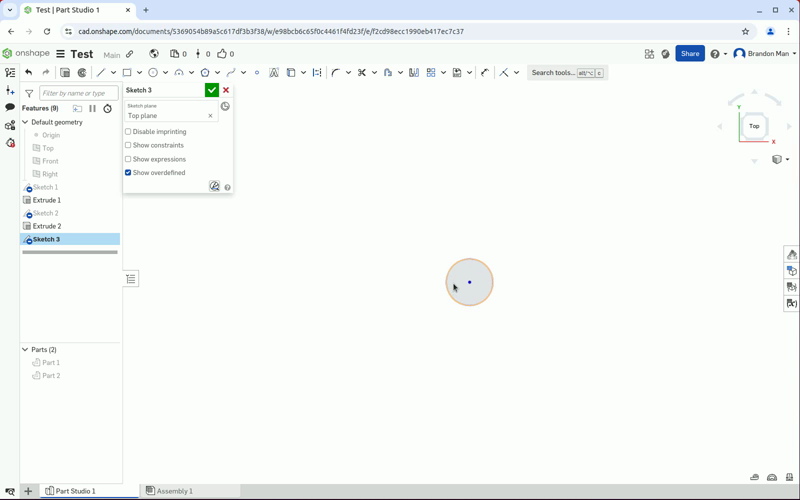
scroll(6)
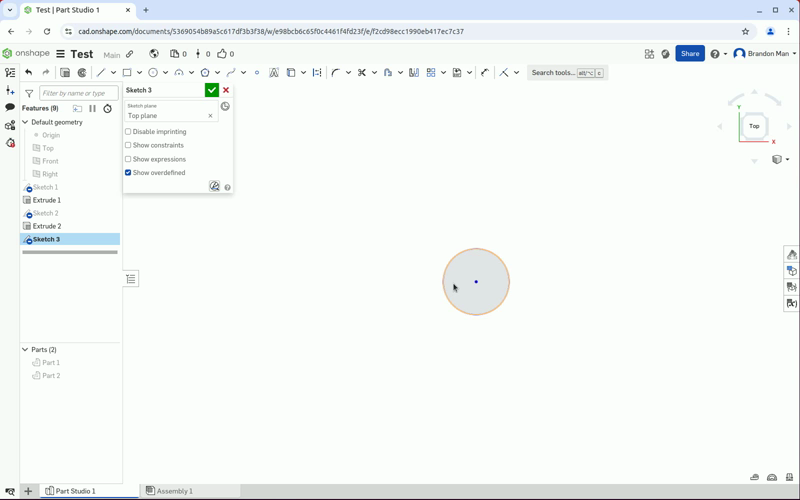
scroll(6)
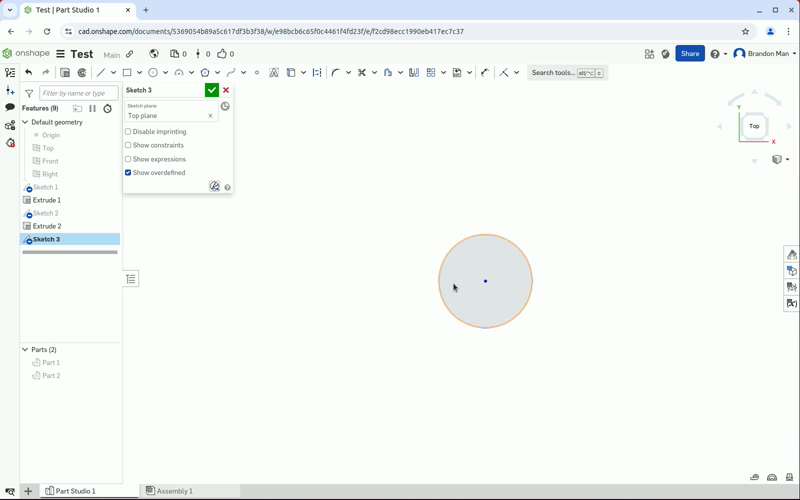
scroll(6)
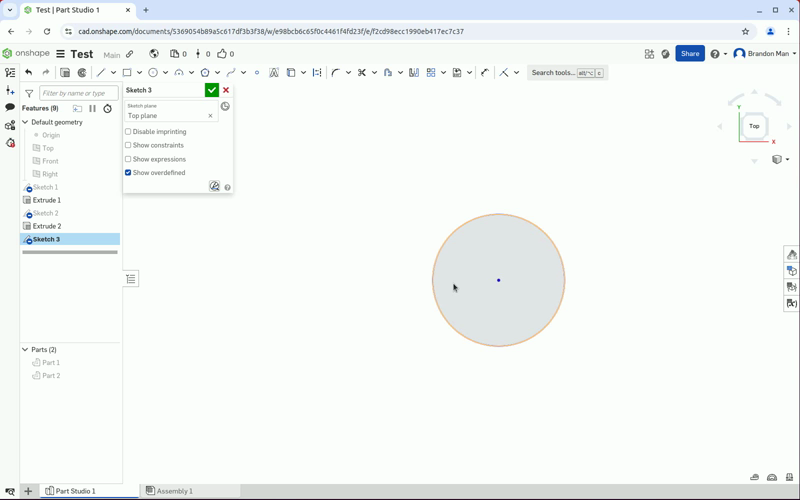
scroll(6)
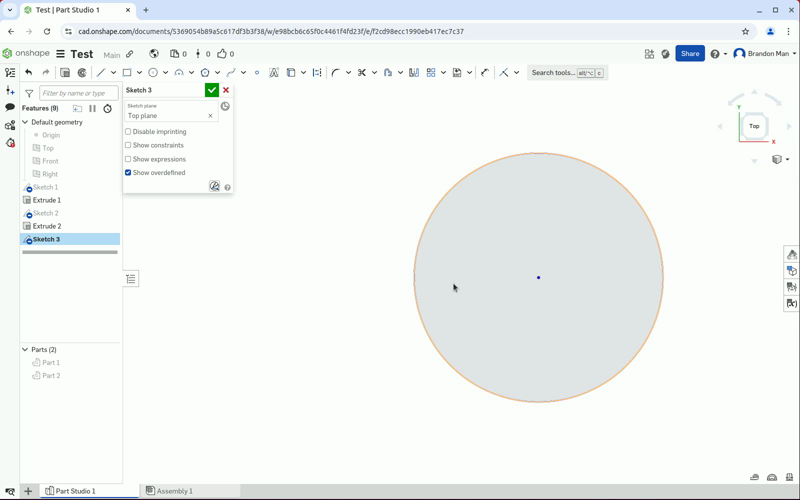
click(453, 283)
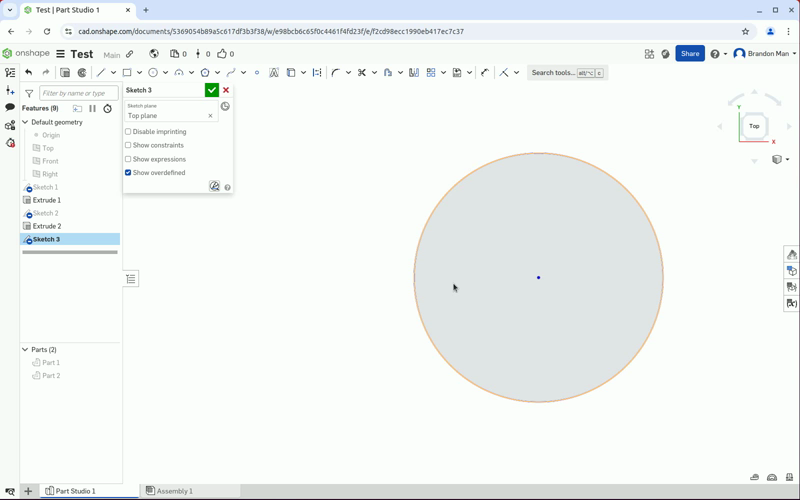
scroll(-6)
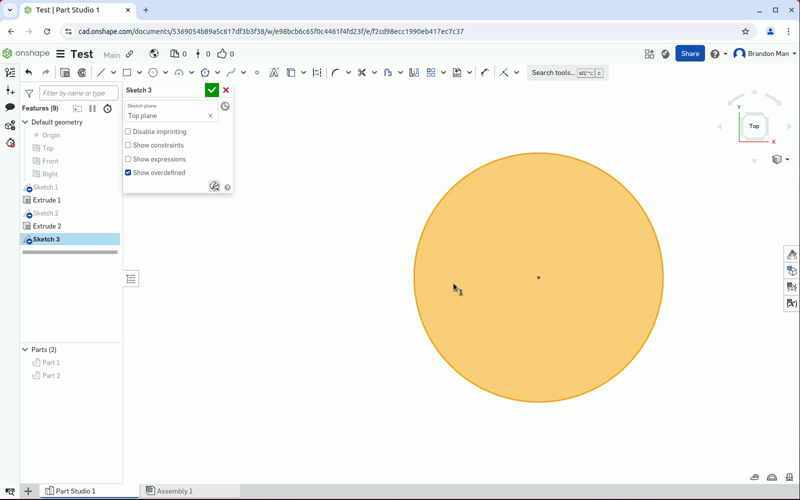
scroll(-6)
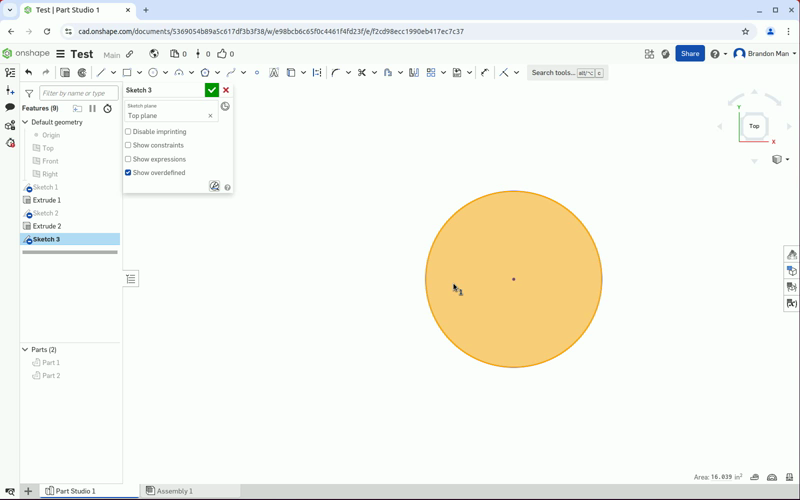
scroll(-6)
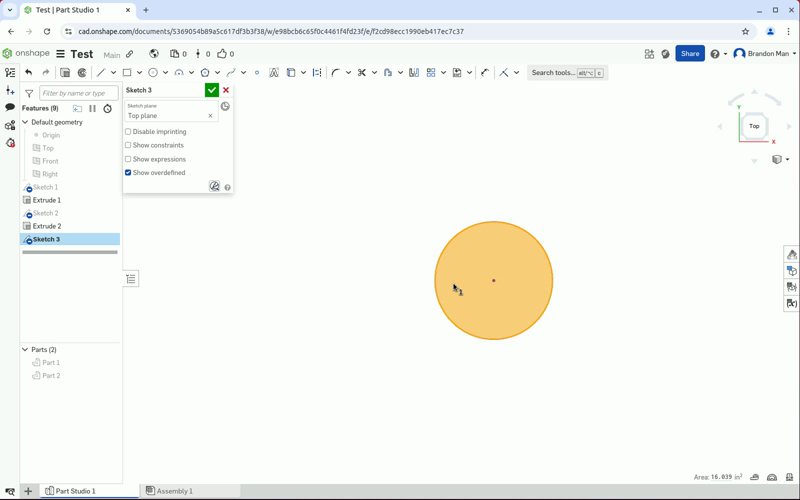
scroll(-6)
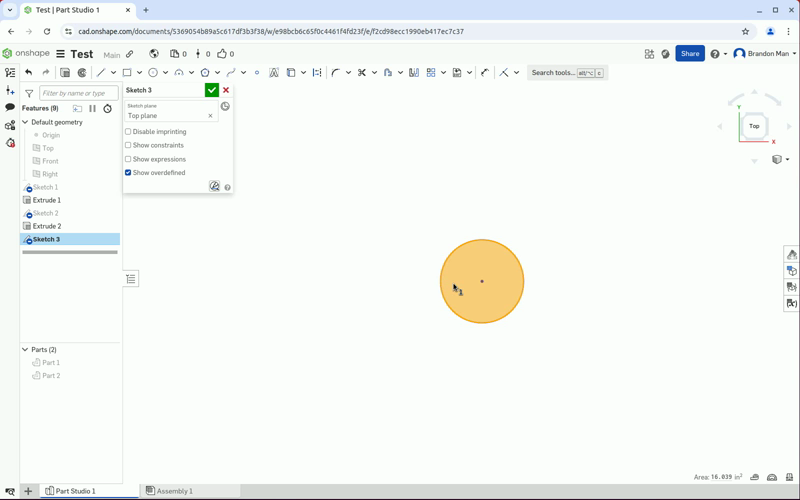
scroll(-6)
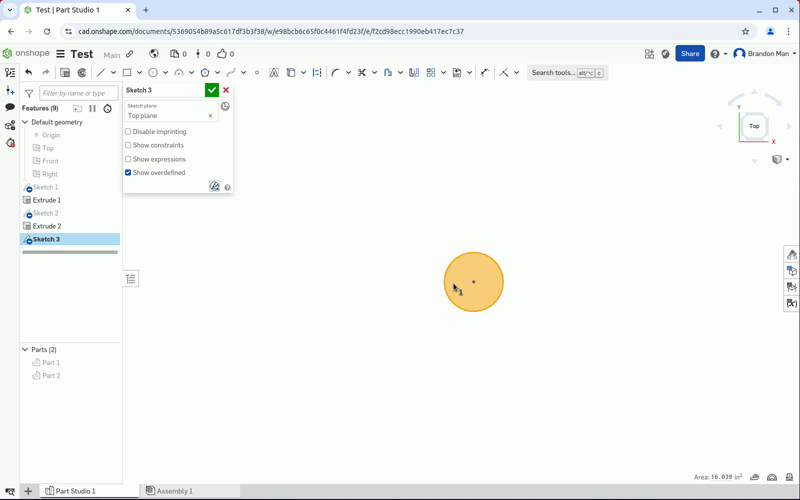
scroll(-6)
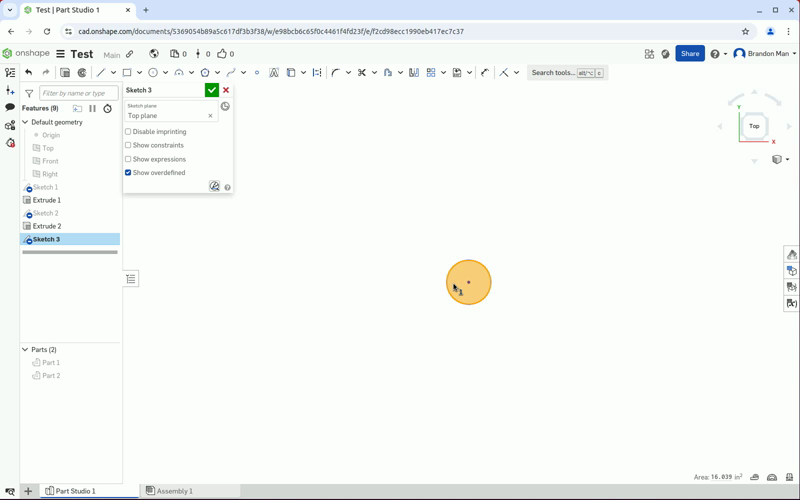
scroll(-6)
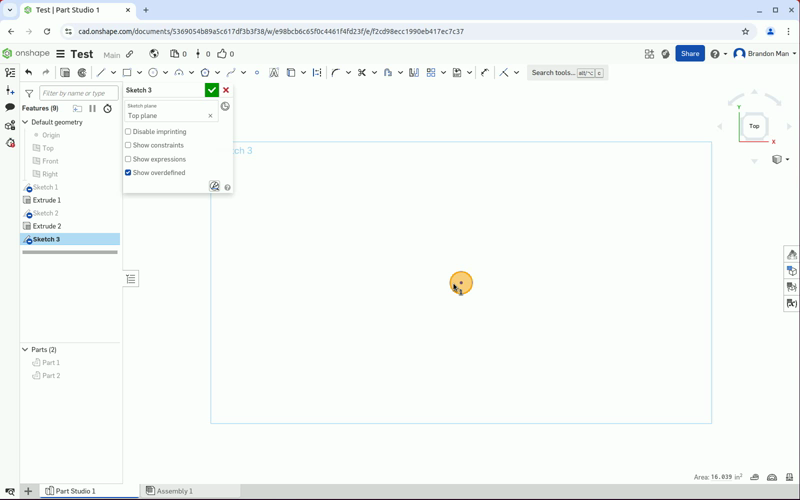
mouse_move(73, 352)
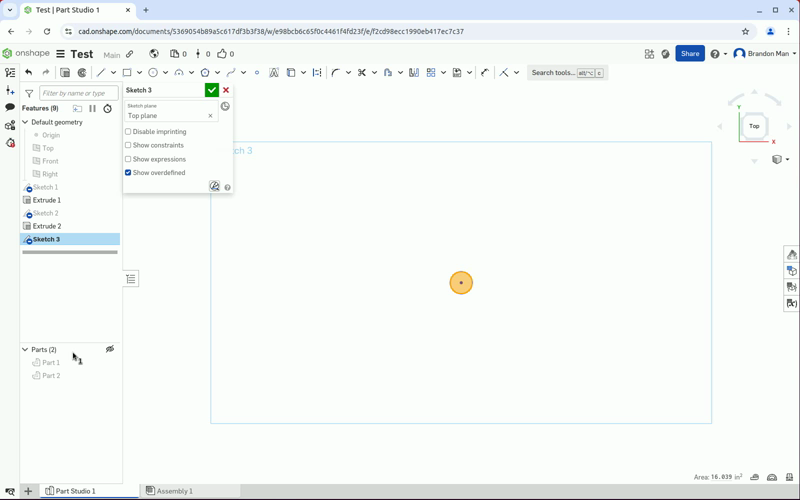
key(shift+y)
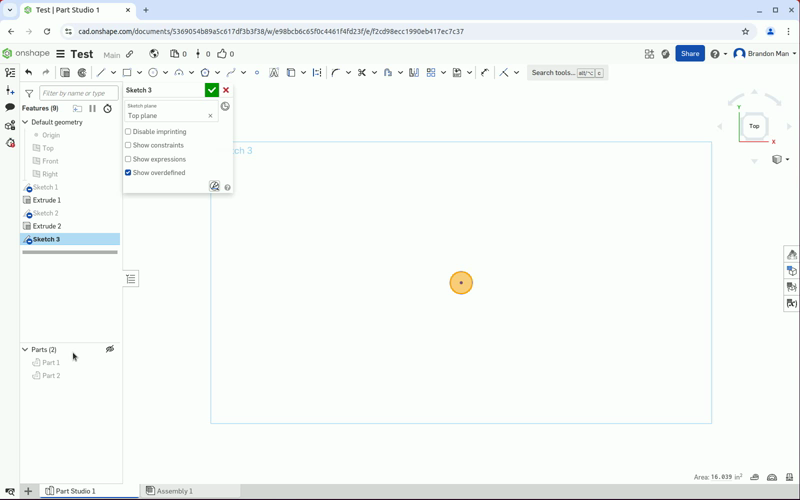
key(shift+e)
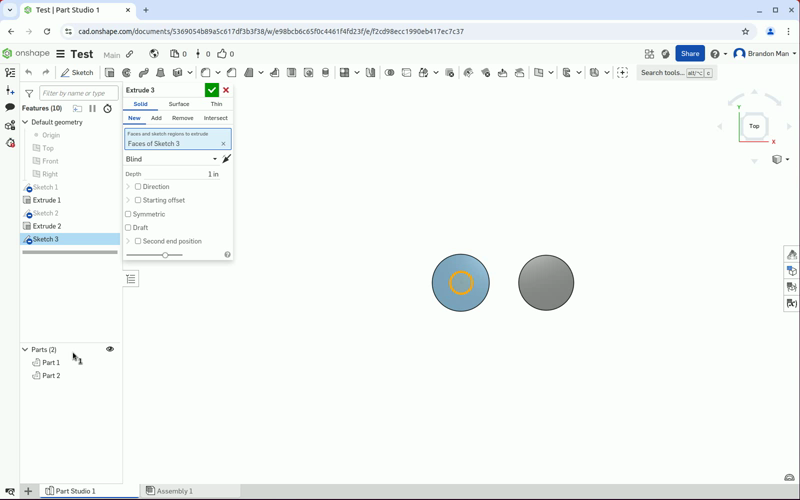
mouse_move(143, 106)
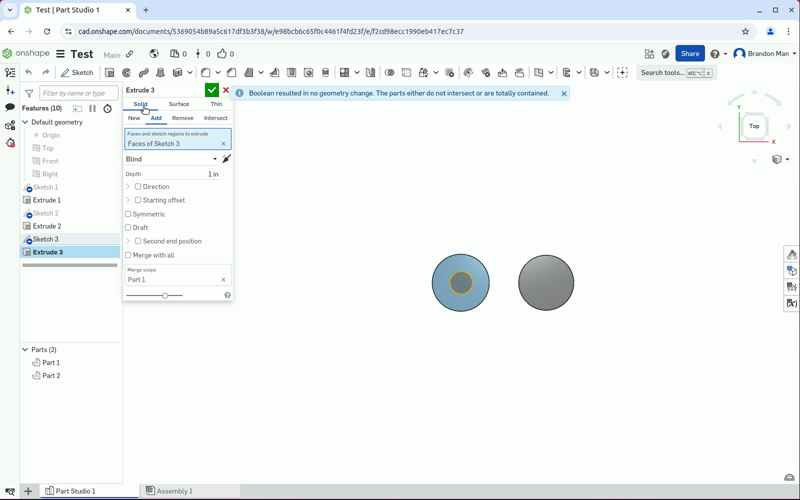
click(143, 106)
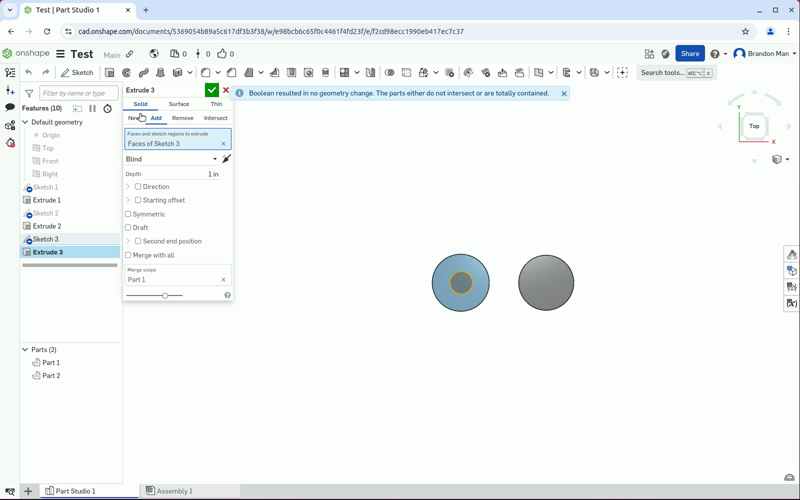
mouse_move(137, 120)
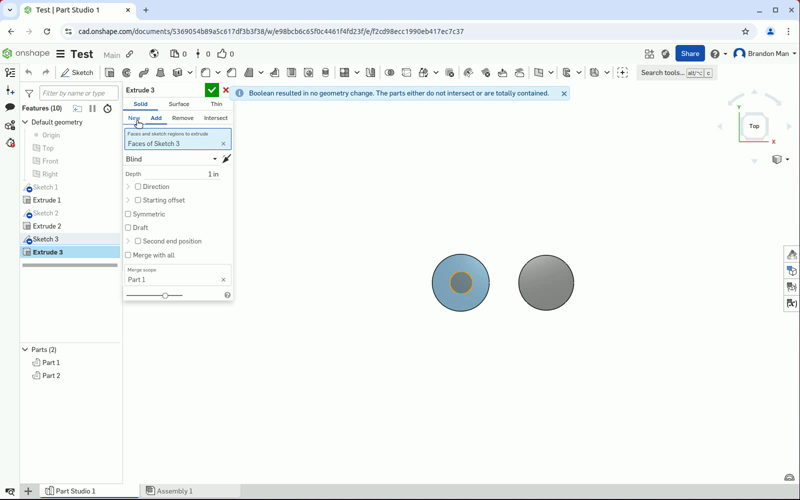
click(137, 120)
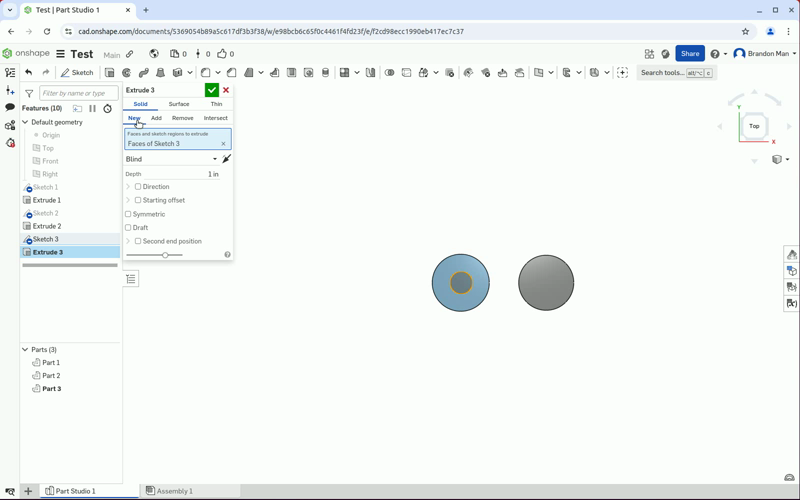
key(tab, 4)
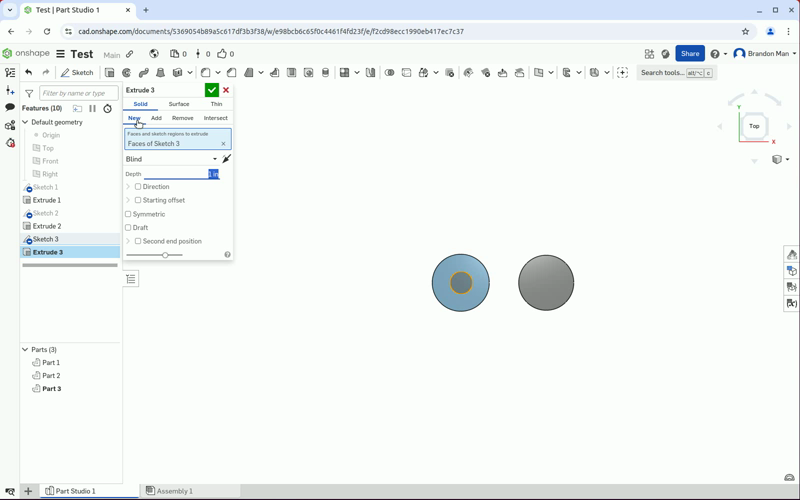
text(3.37)
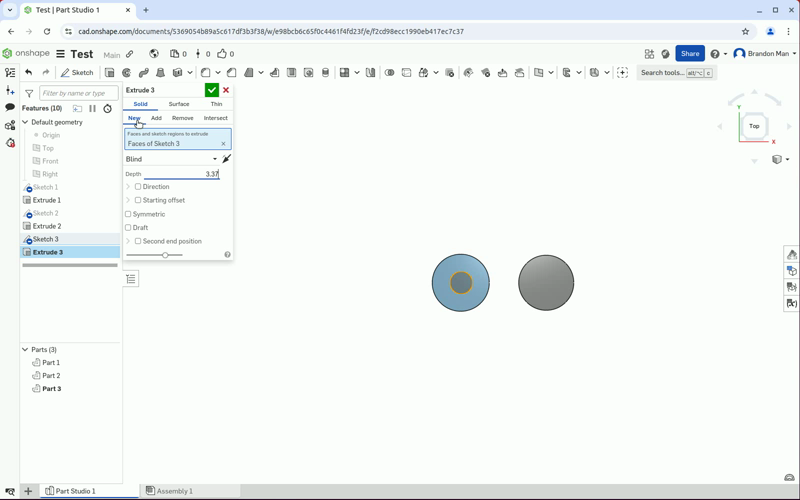
key(enter)
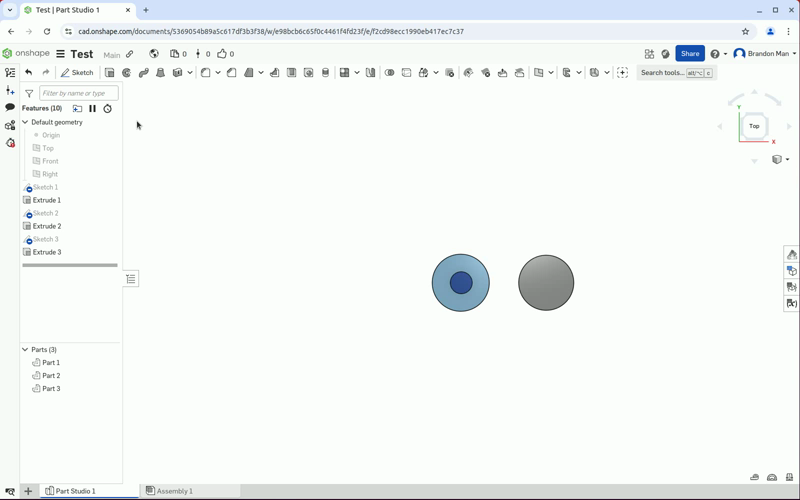
key(shift+h)
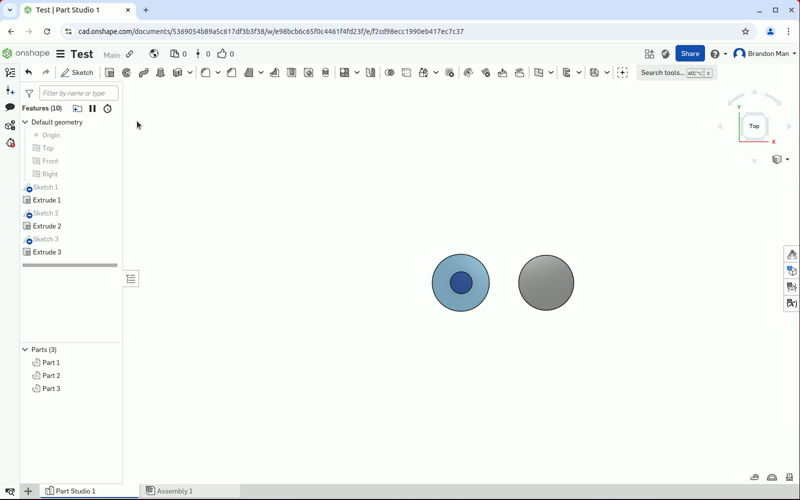
key(shift+h)
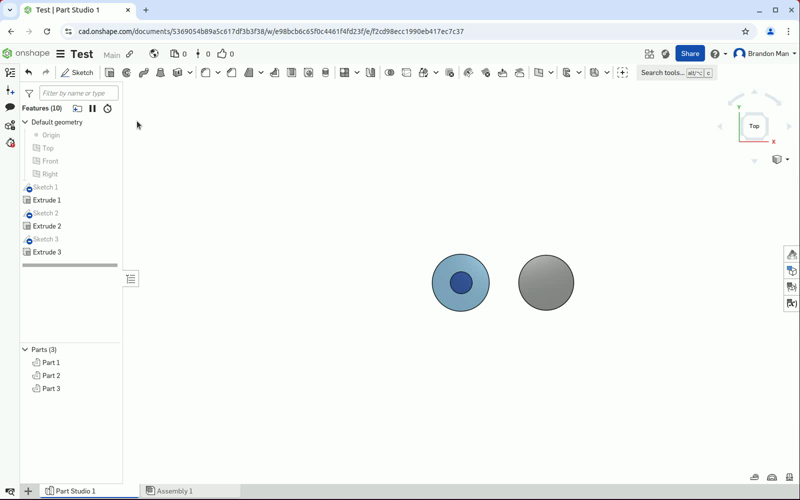
mouse_move(73, 189)
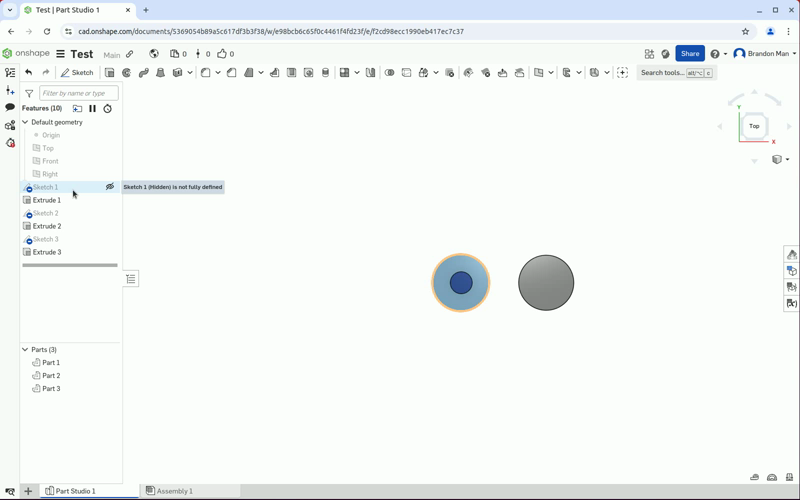
click(73, 189)
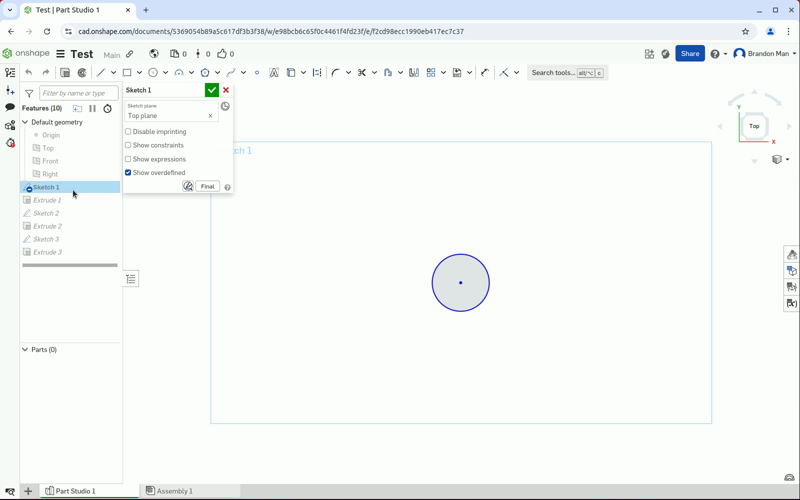
mouse_move(229, 92)
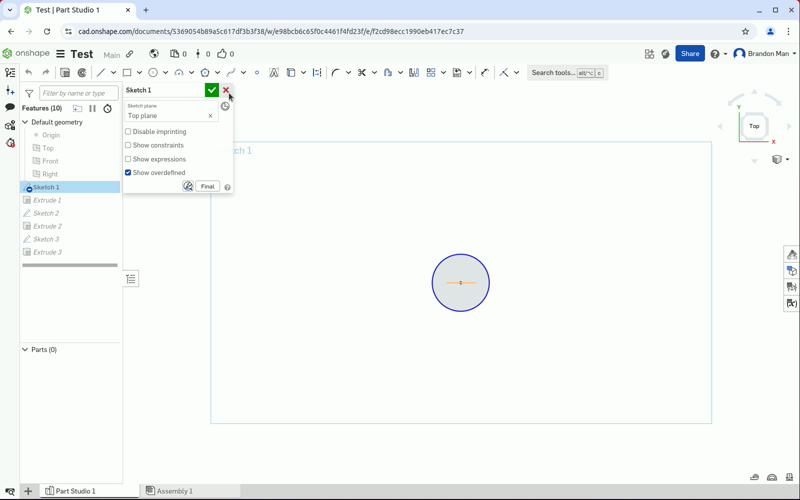
click(229, 92)
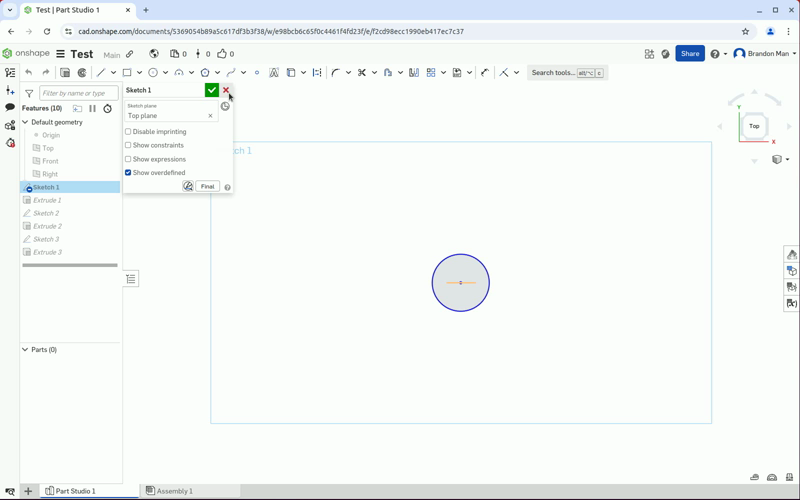
key(shift+s)
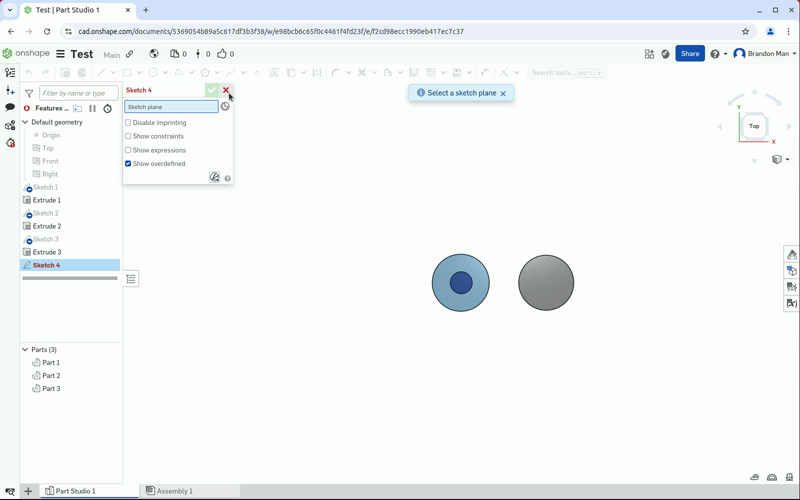
mouse_move(73, 150)
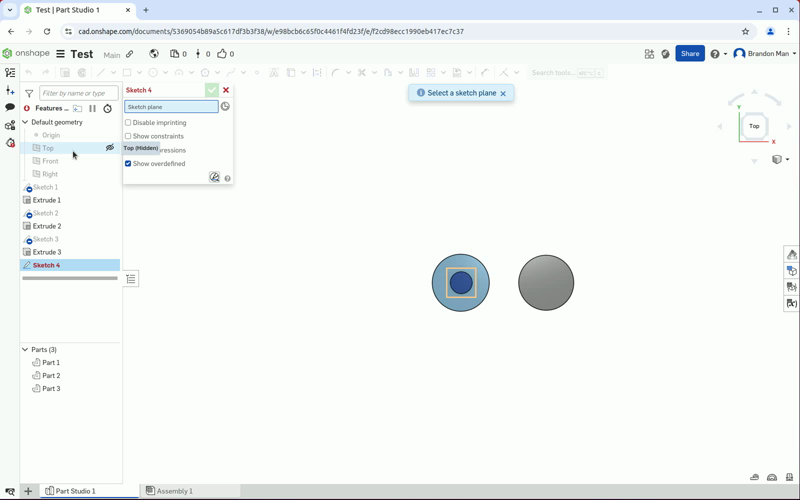
click(73, 150)
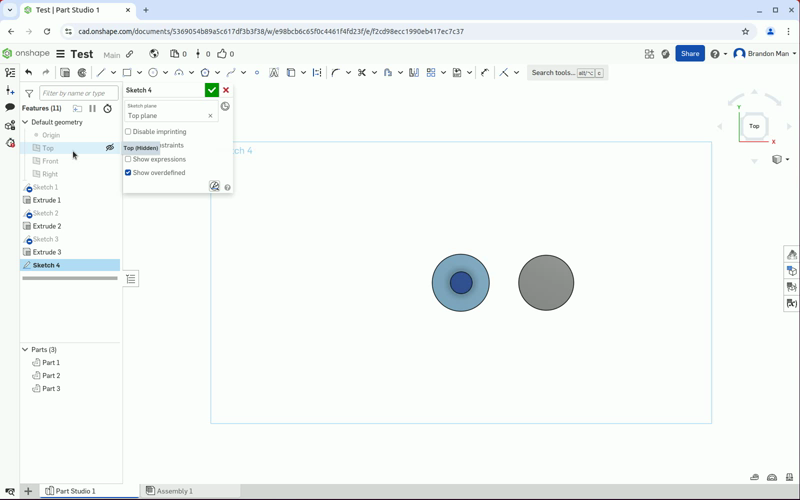
mouse_move(73, 352)
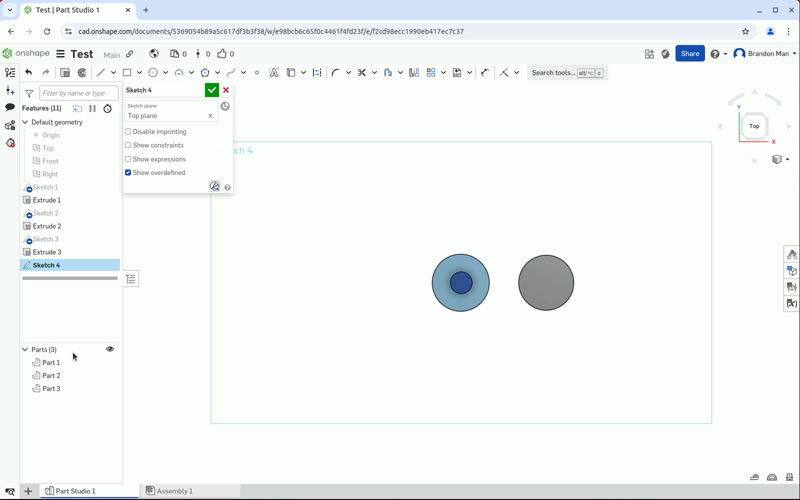
key(y)
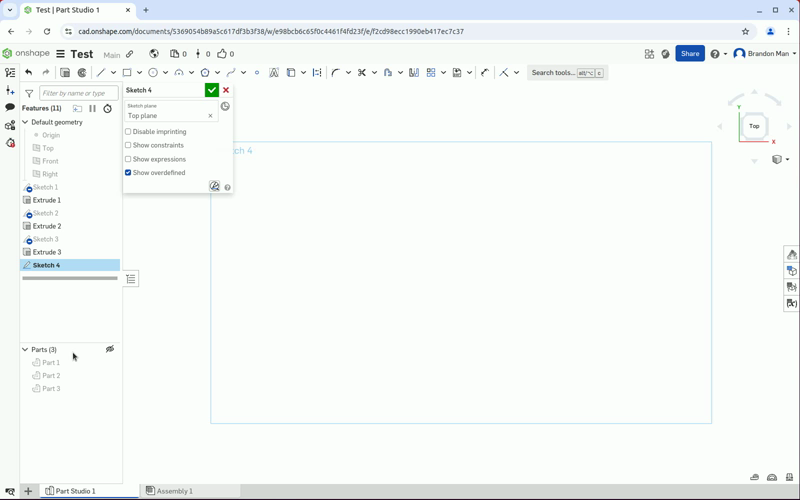
key(c)
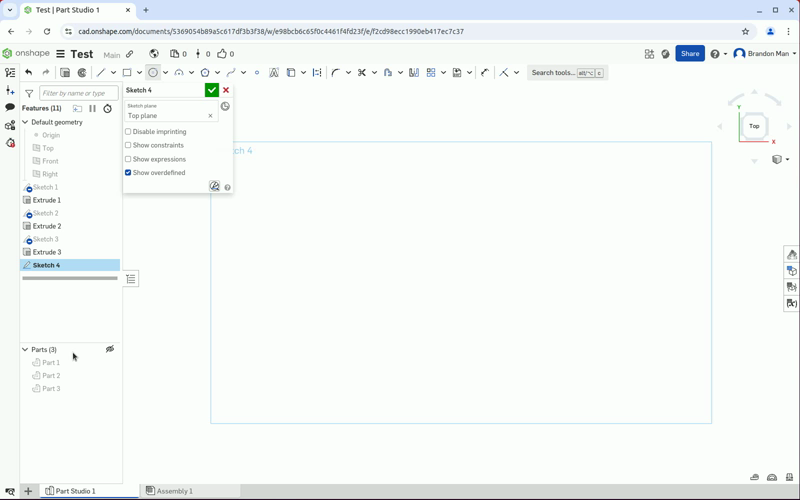
key_down(shift)
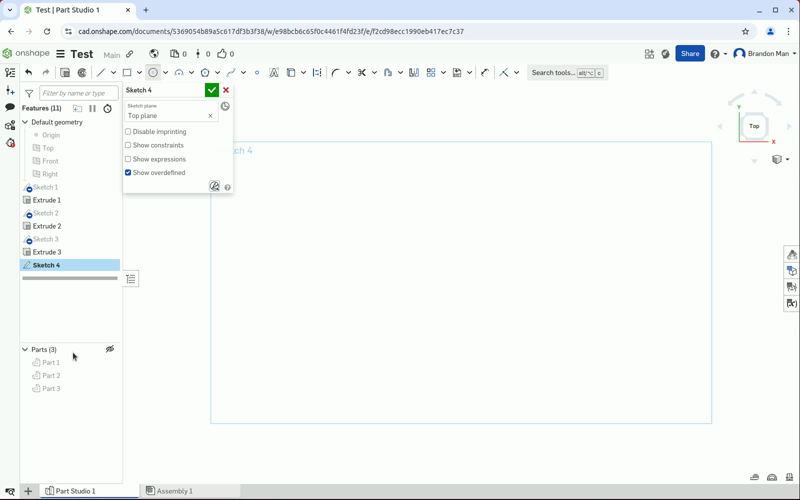
mouse_move(545, 282)
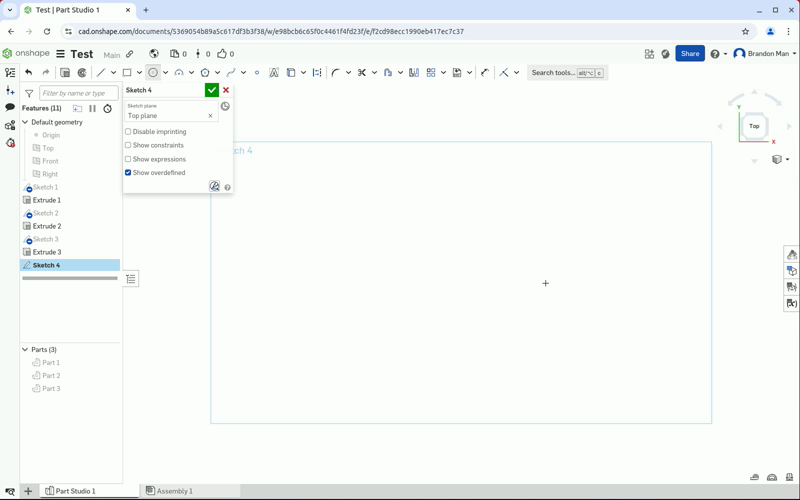
click(545, 282)
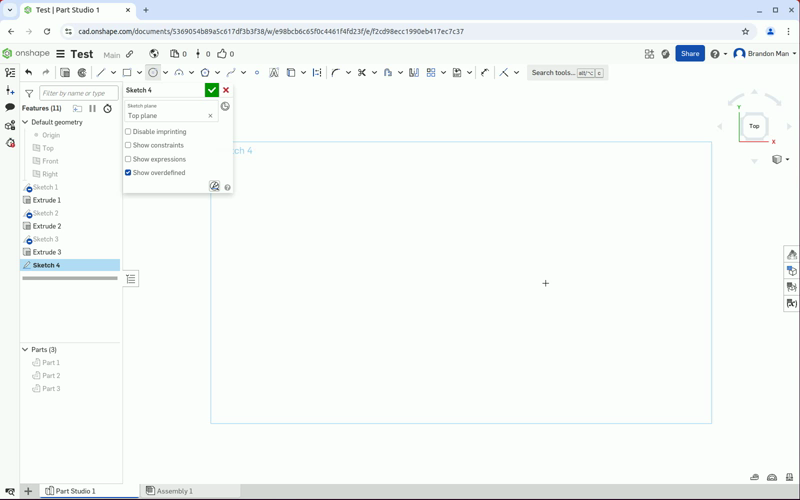
key_up(shift)
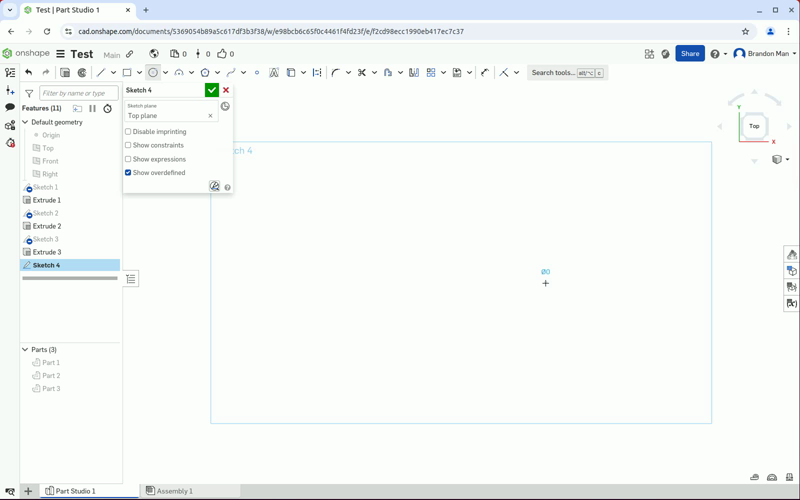
mouse_move(556, 282)
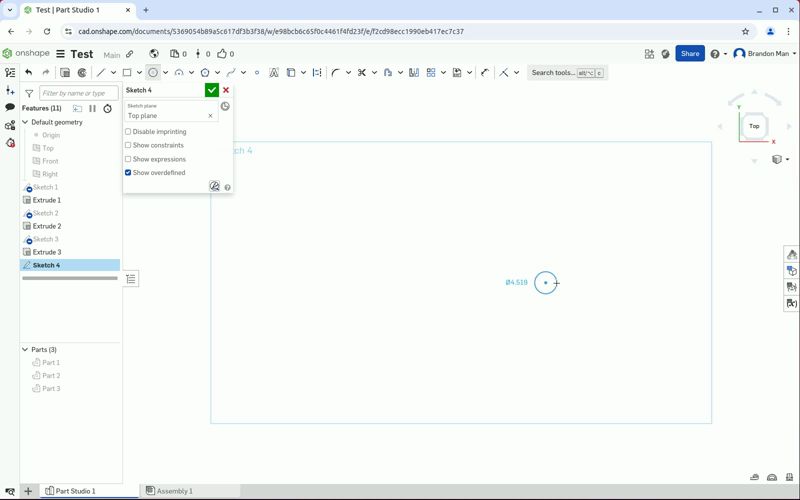
click(556, 282)
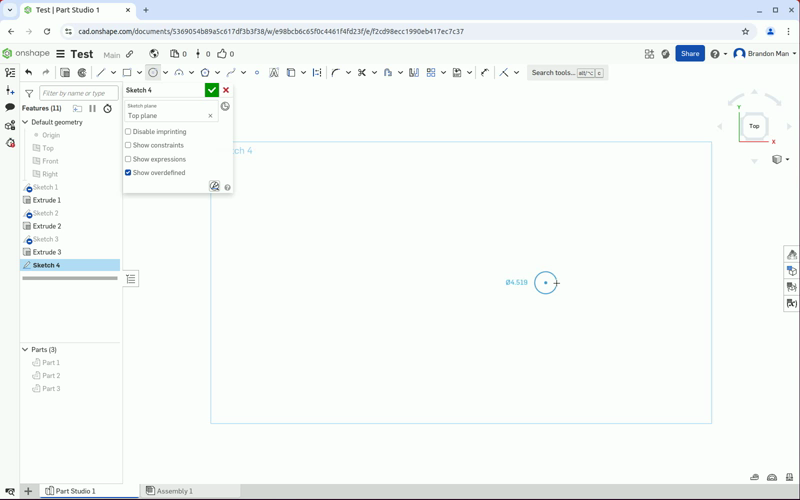
key(esc)
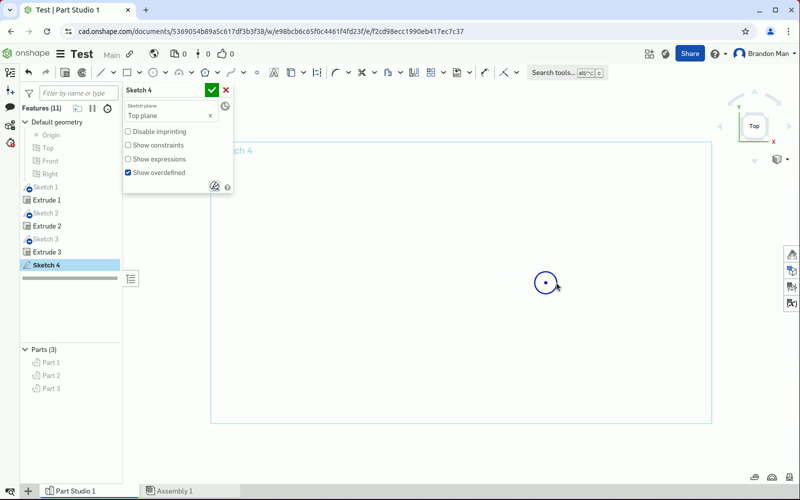
mouse_move(544, 281)
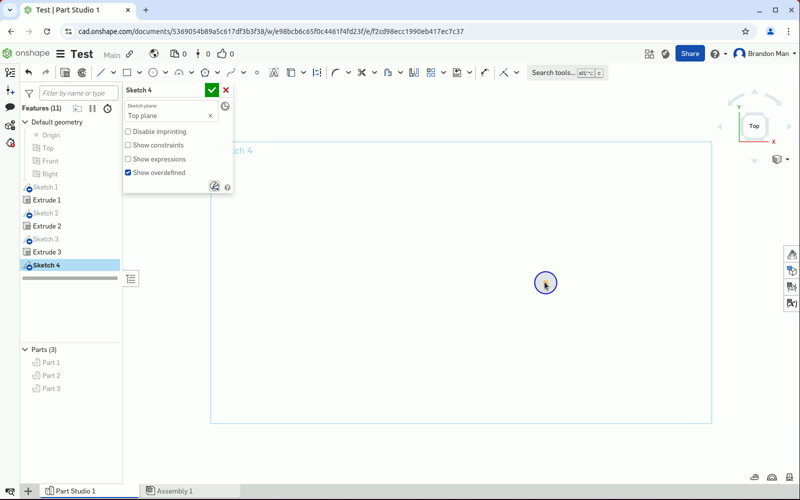
scroll(6)
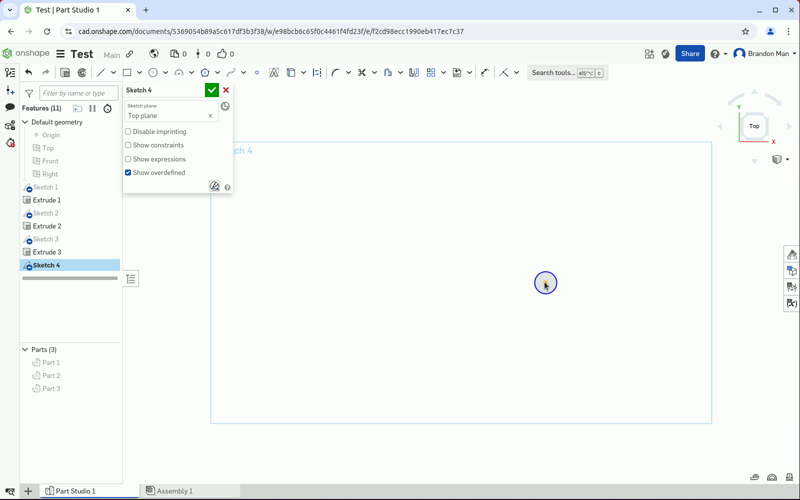
scroll(6)
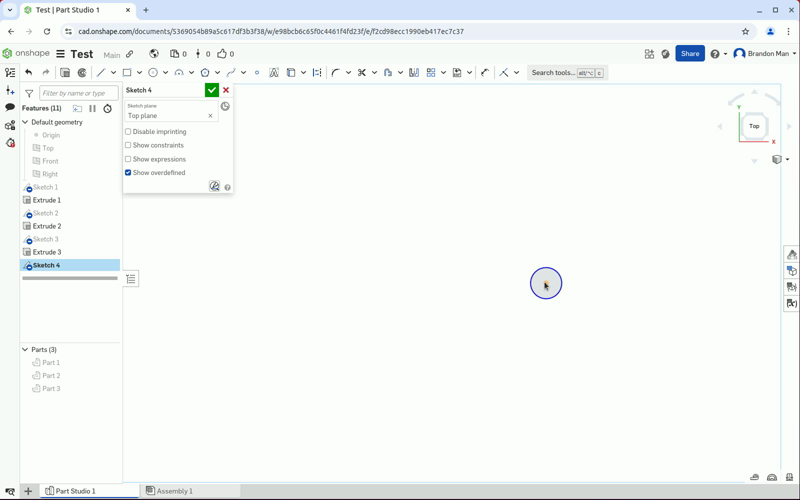
scroll(6)
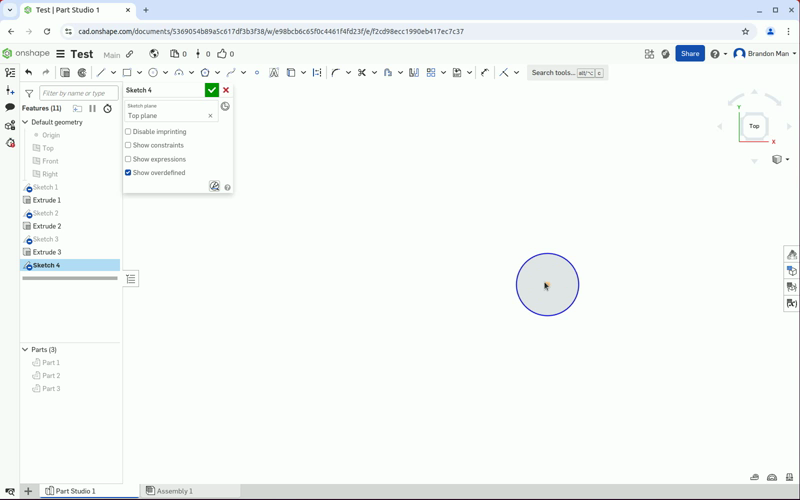
scroll(6)
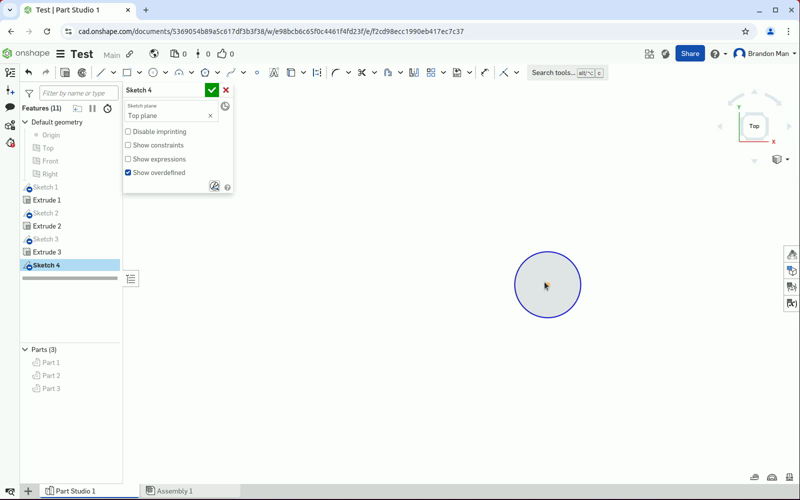
scroll(6)
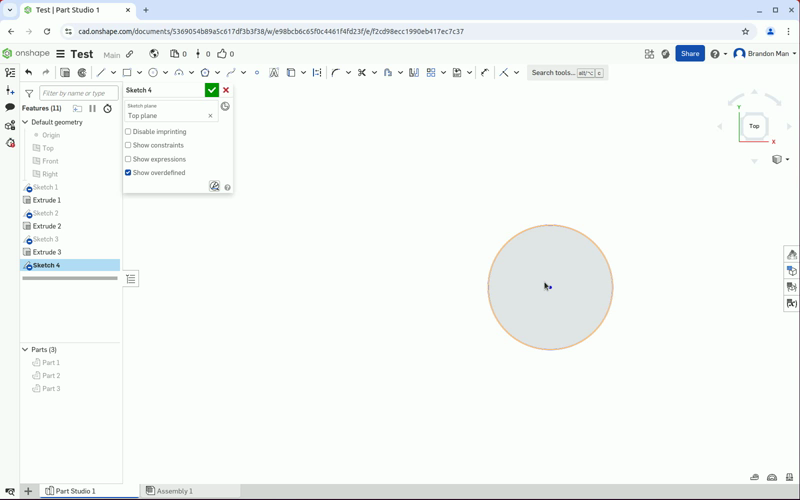
scroll(6)
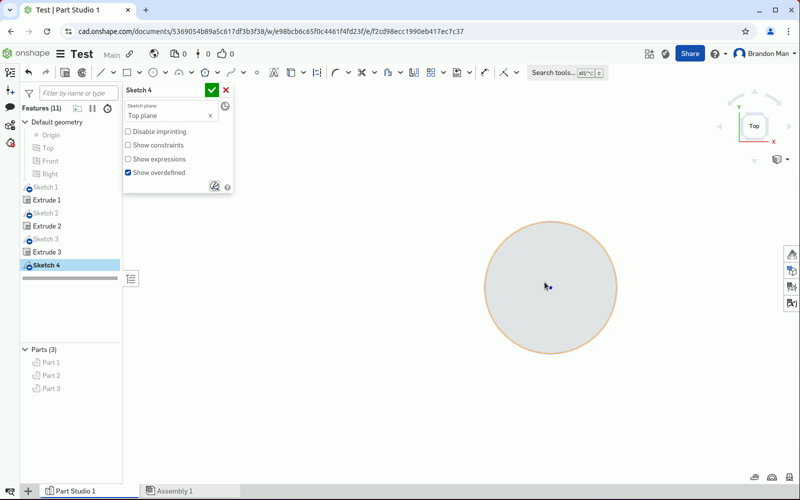
scroll(6)
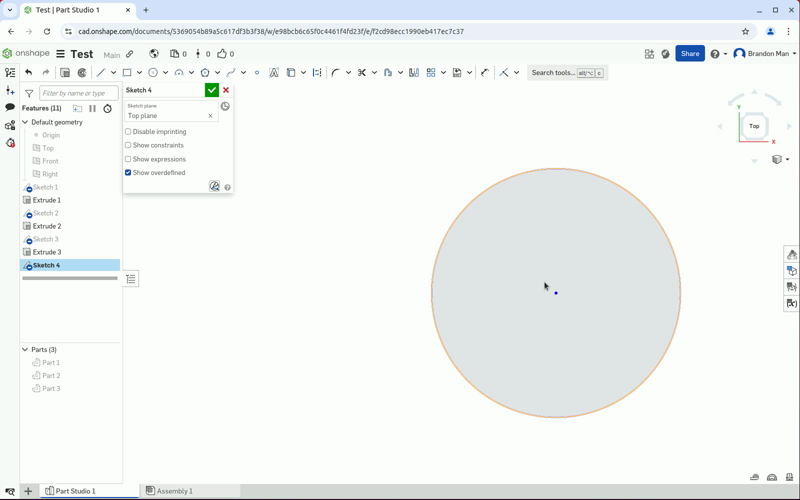
click(544, 281)
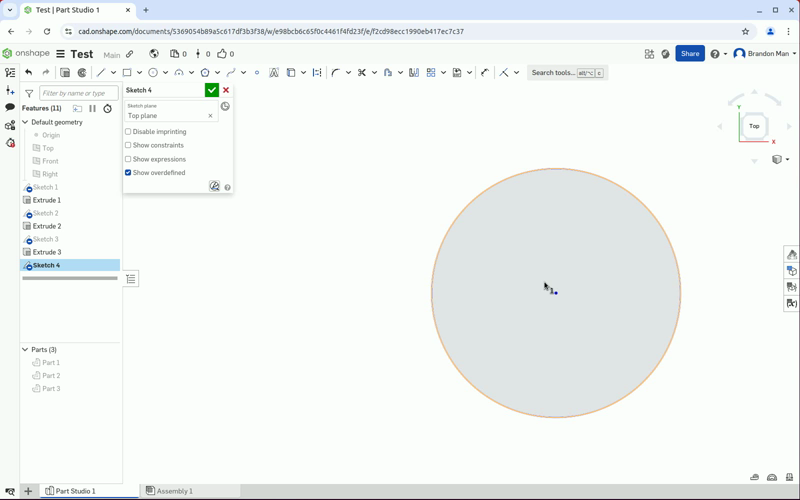
scroll(-6)
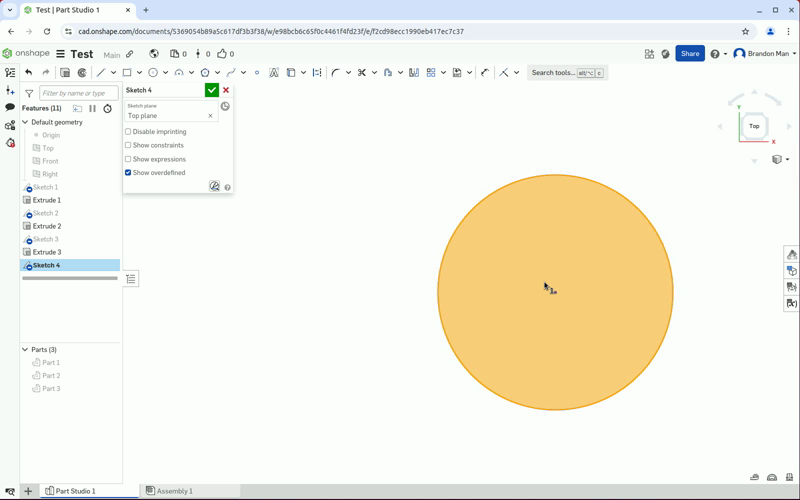
scroll(-6)
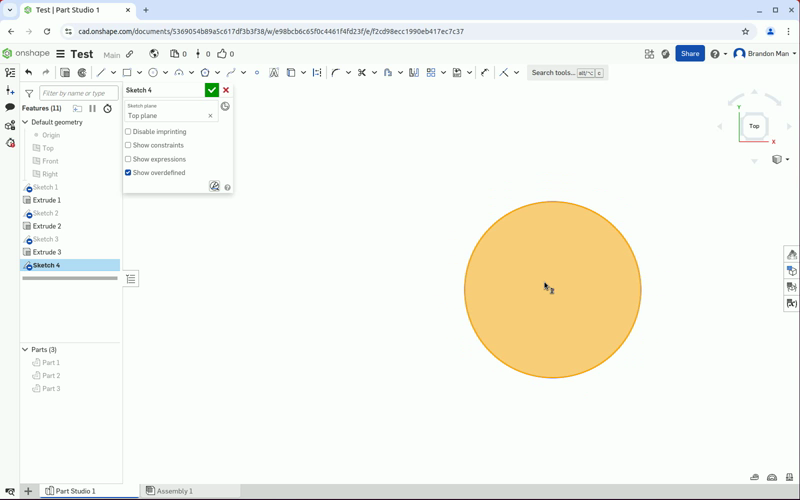
scroll(-6)
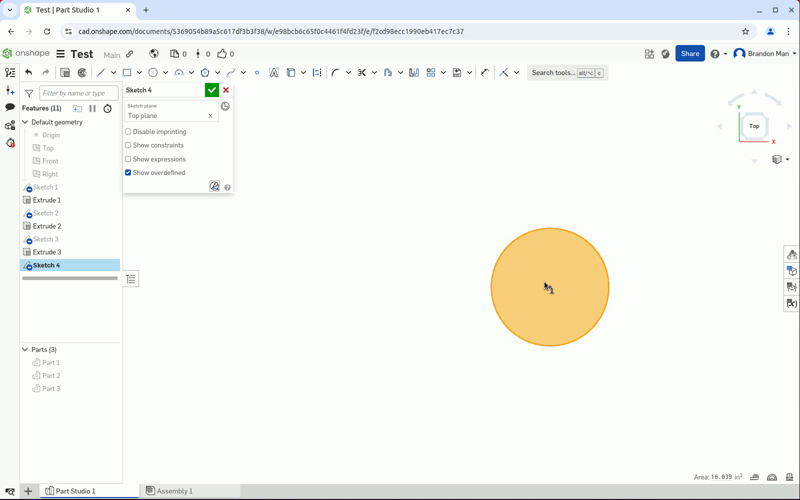
scroll(-6)
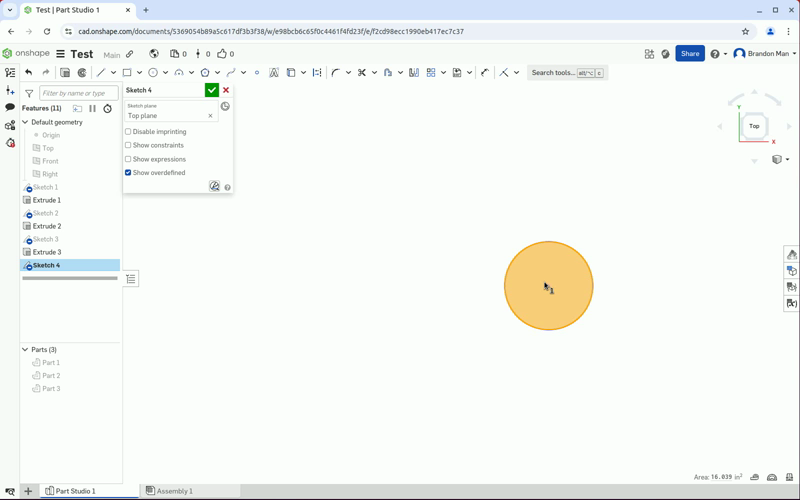
scroll(-6)
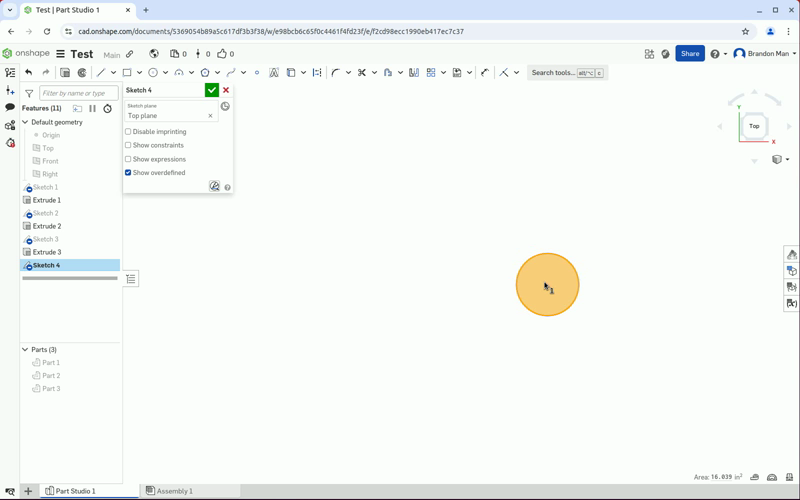
scroll(-6)
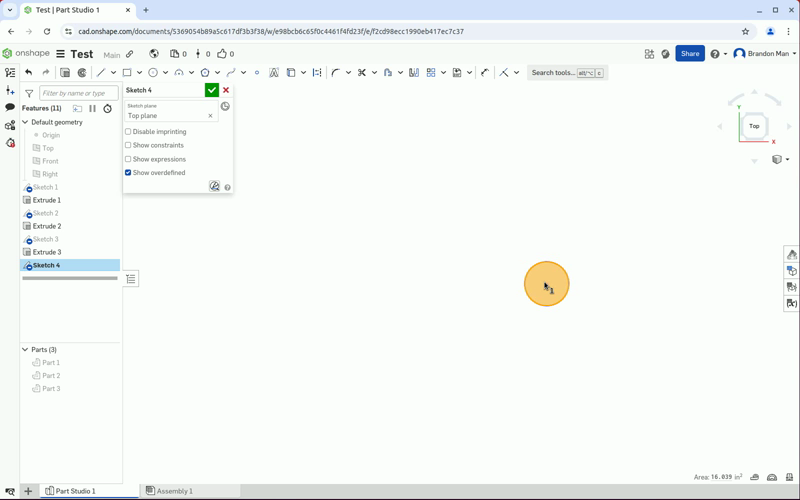
scroll(-6)
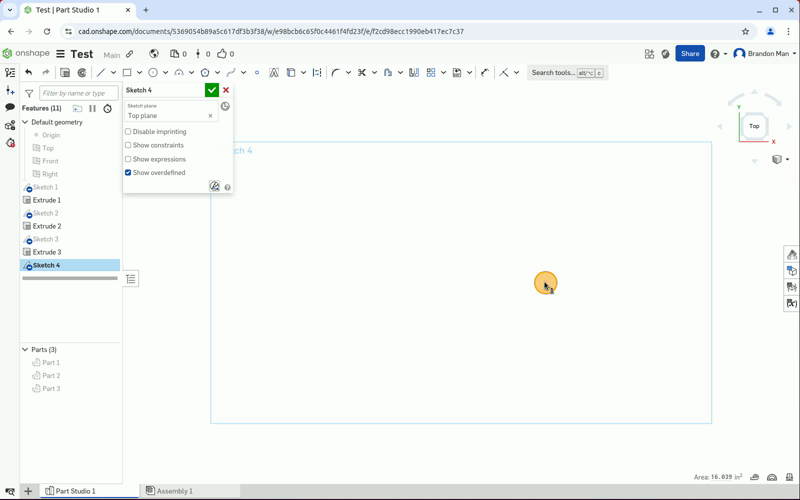
mouse_move(73, 352)
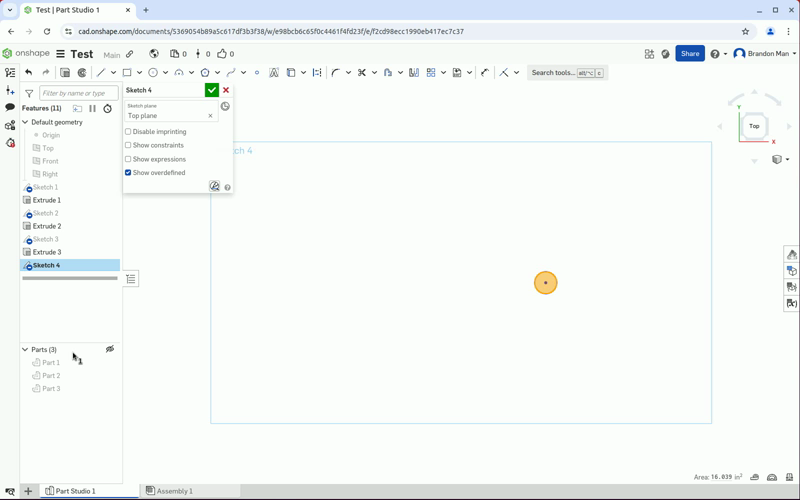
key(shift+y)
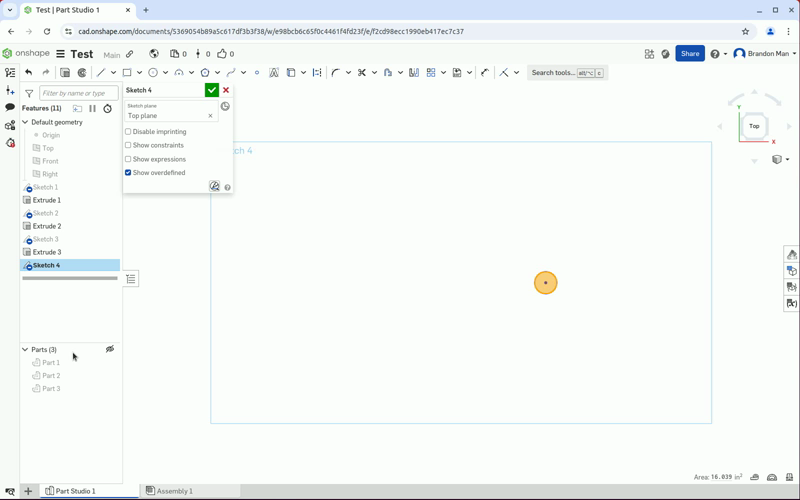
key(shift+e)
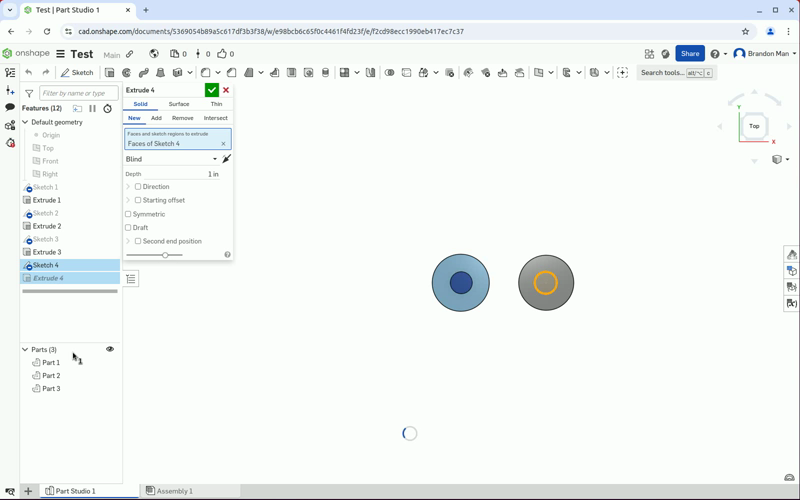
mouse_move(143, 106)
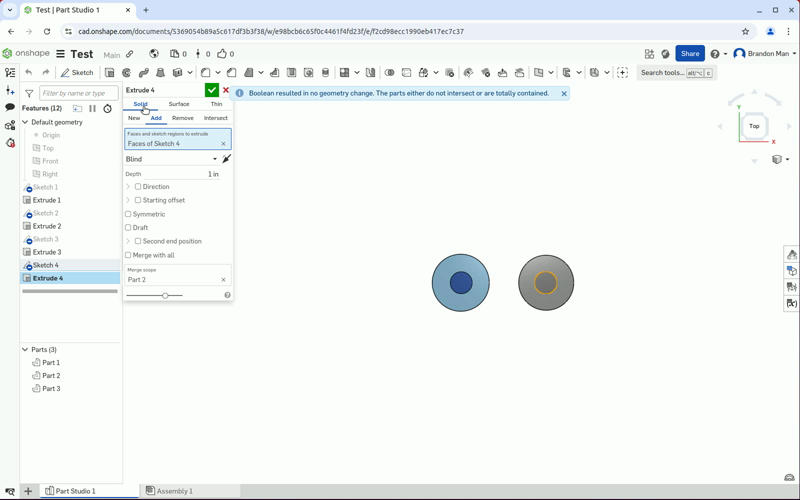
click(143, 106)
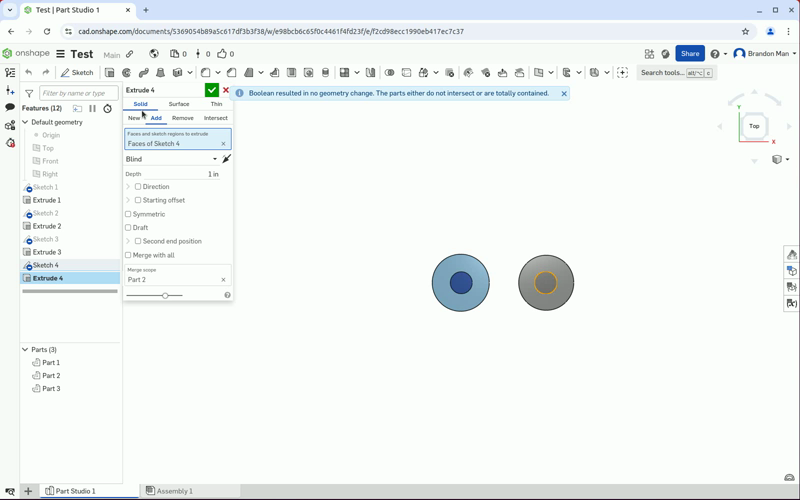
mouse_move(137, 120)
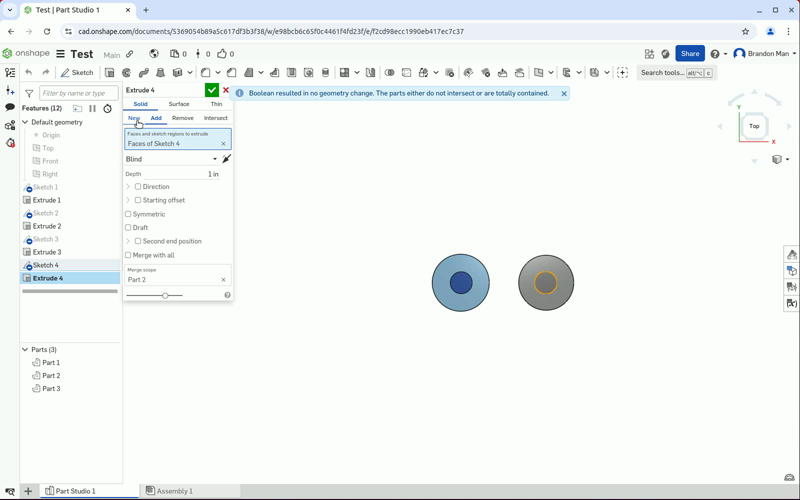
click(137, 120)
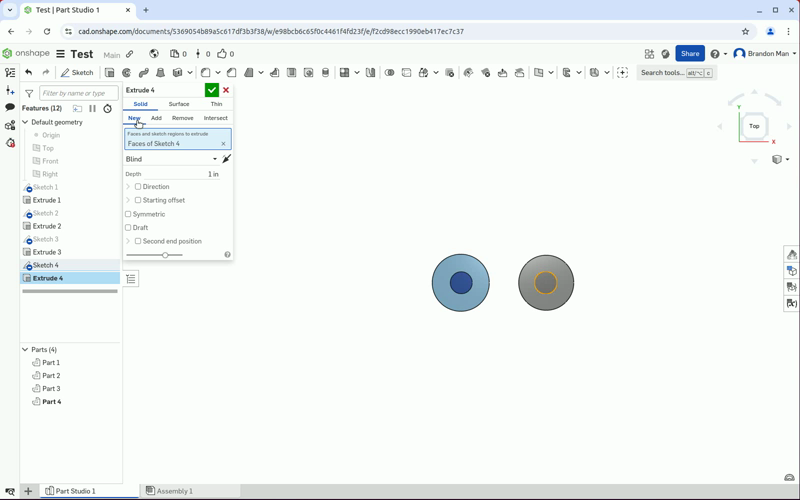
key(tab, 4)
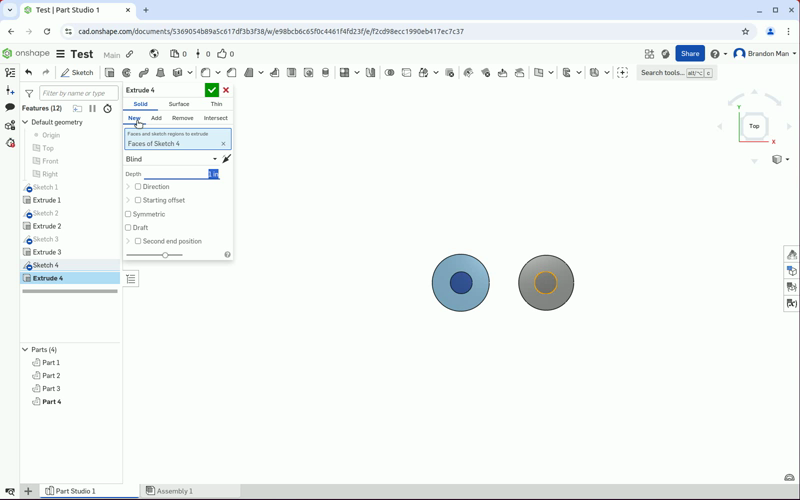
text(3.37)
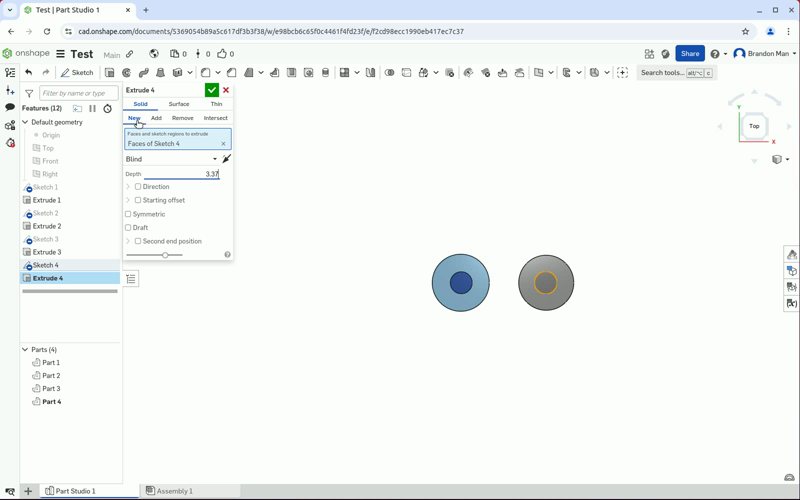
key(enter)
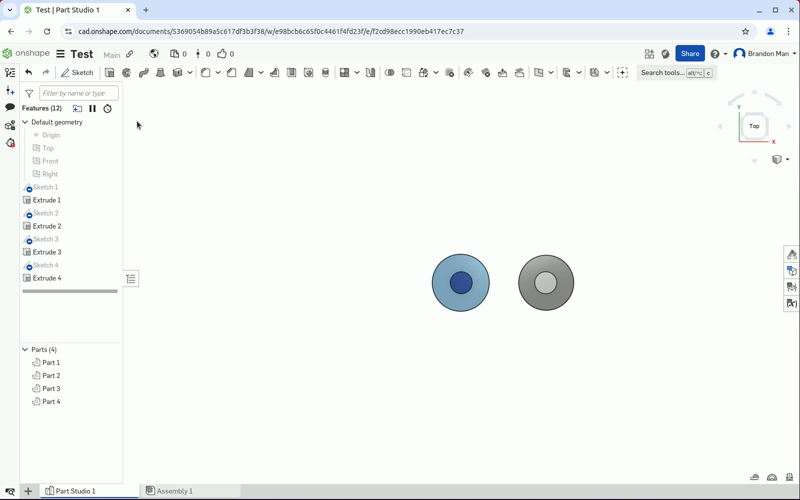
key(shift+h)
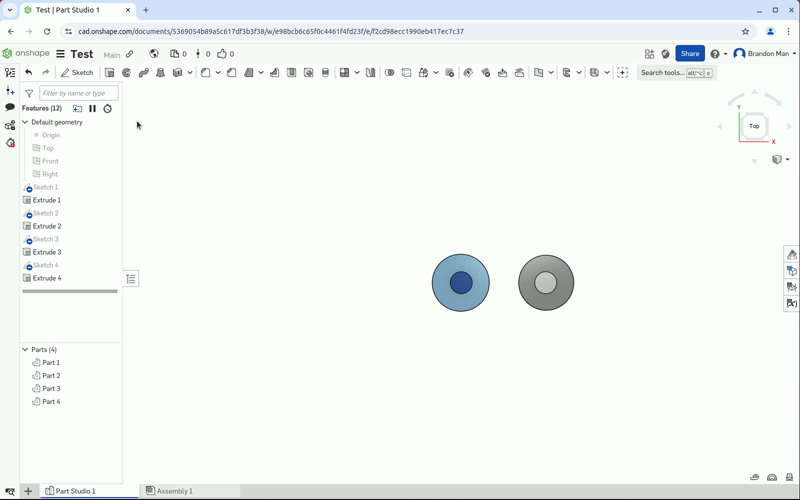
key(shift+h)
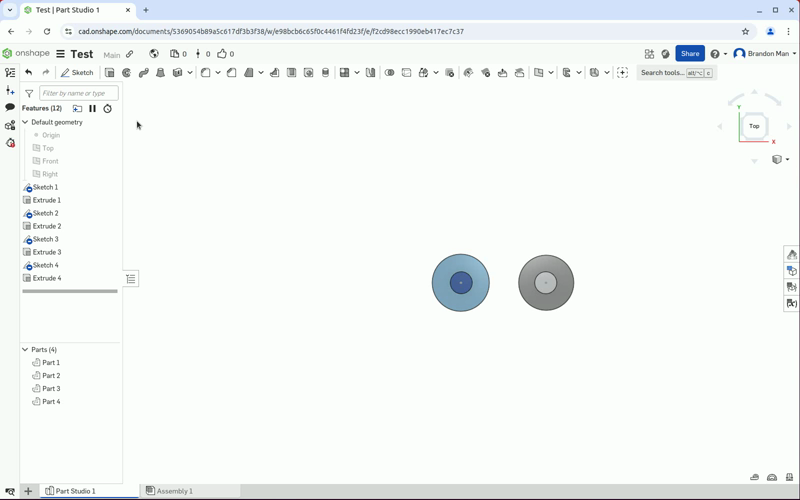
key(shift+7)
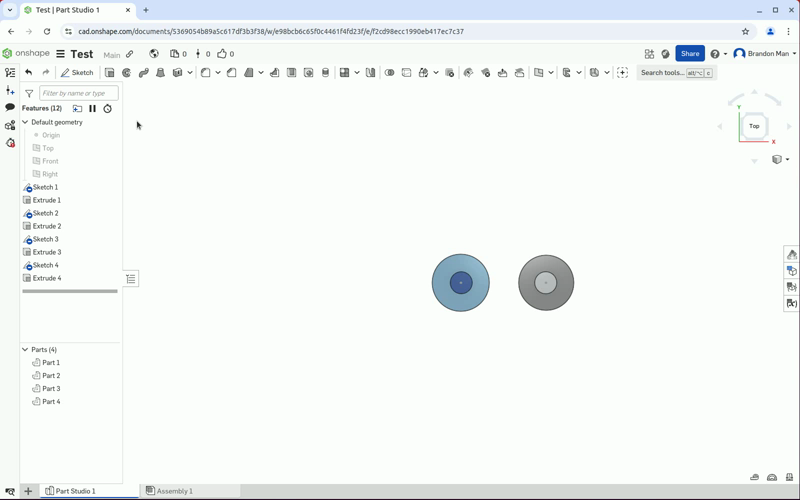
key(up, 3)
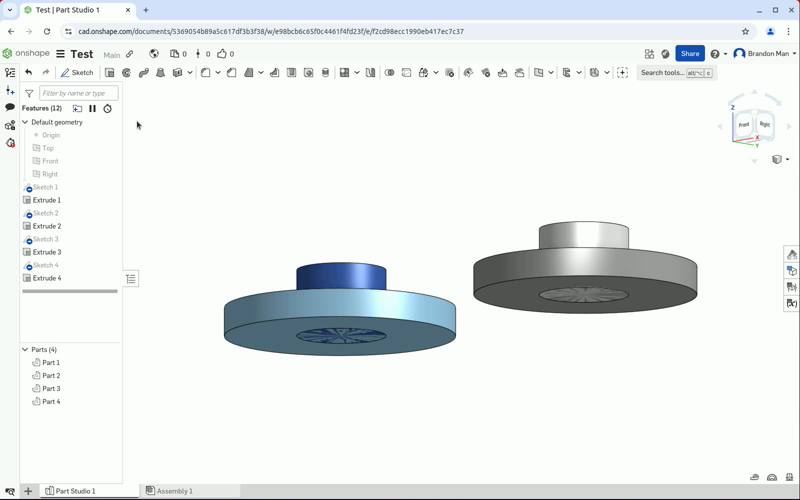
key(left, 3)
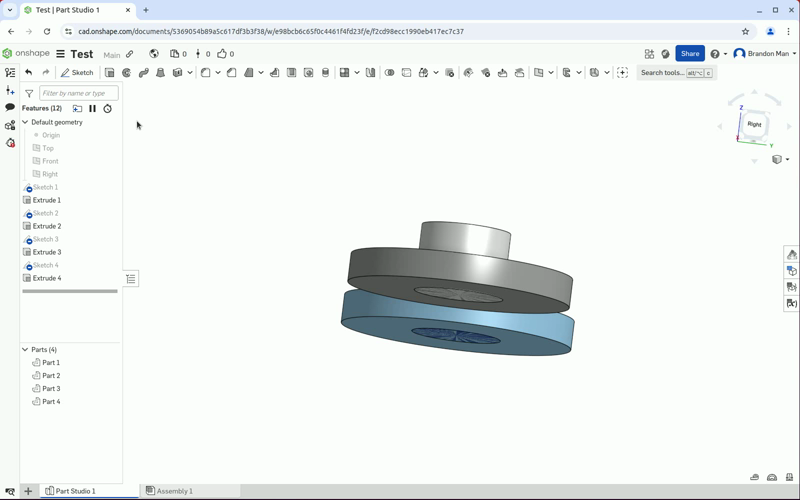
key(right, 3)
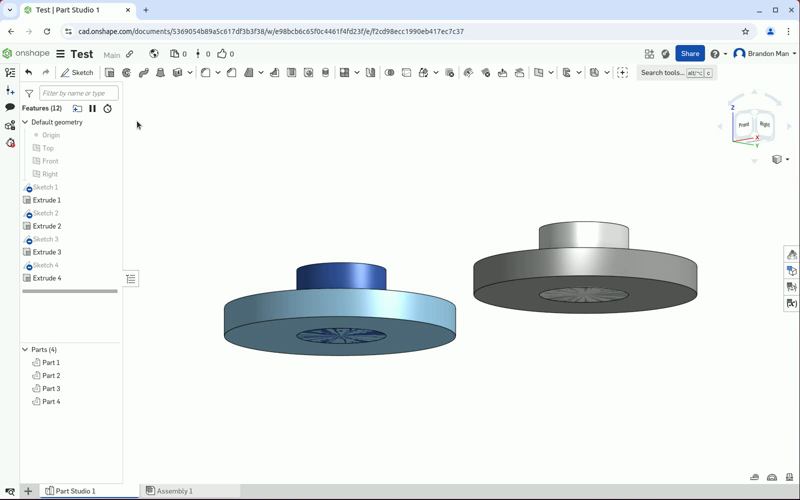
key(down, 3)
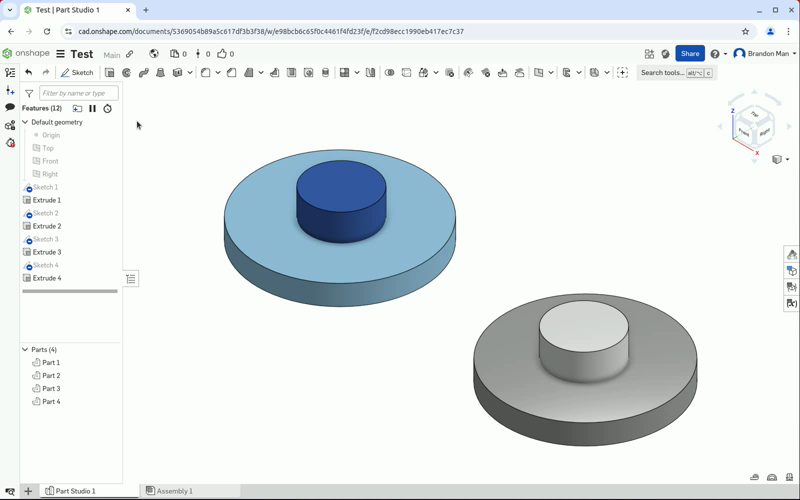
mouse_move(73, 189)
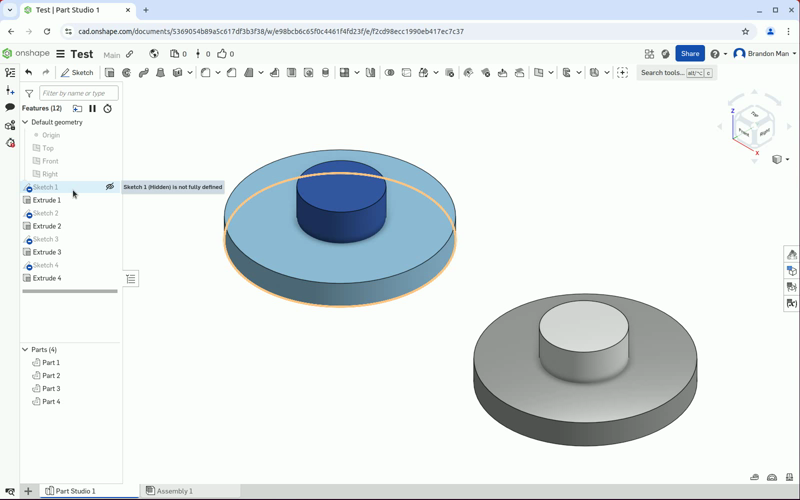
click(73, 189)